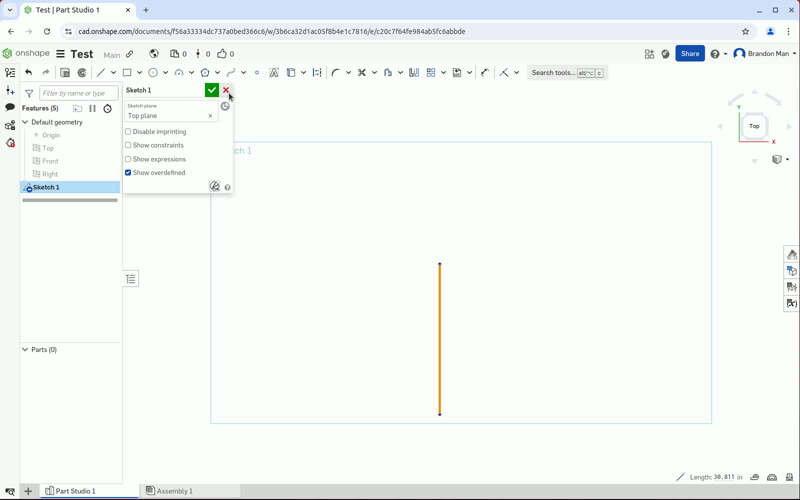
key(shift+h)
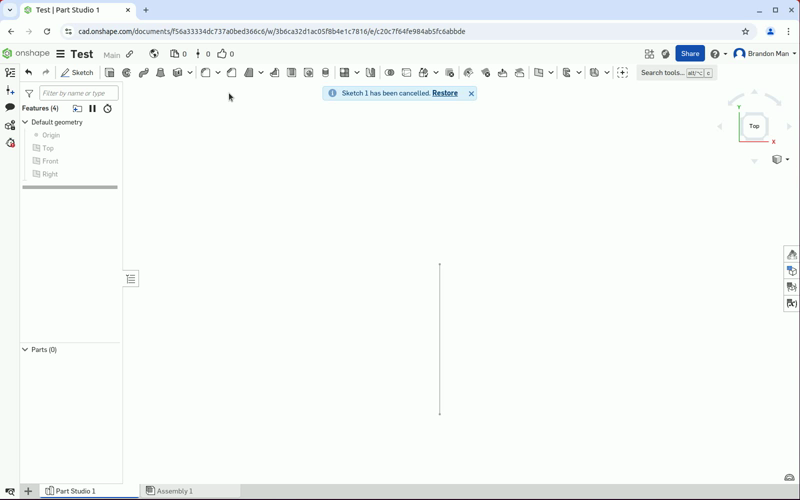
mouse_move(73, 352)
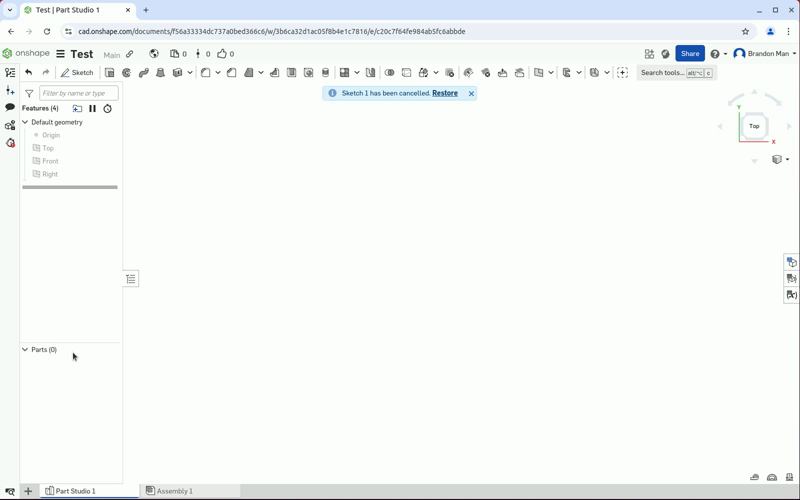
key(y)
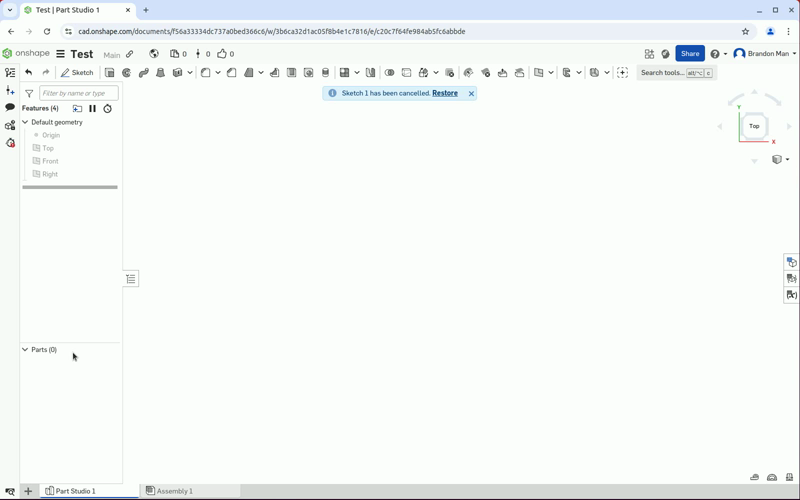
key(shift+p)
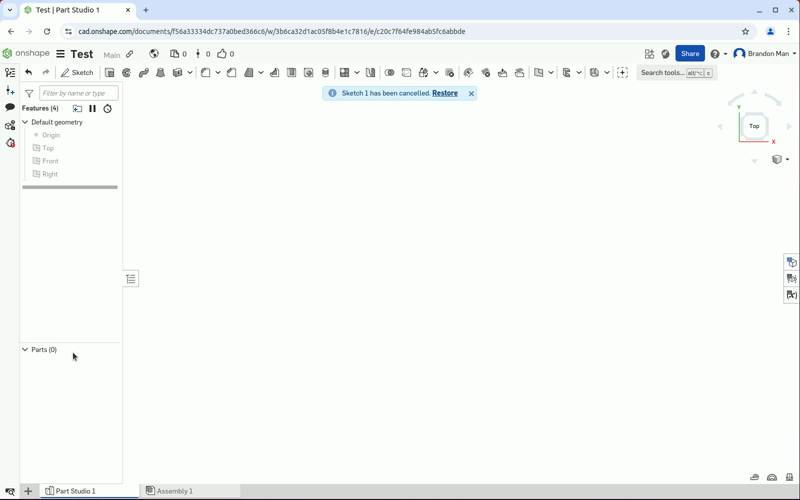
key(space)
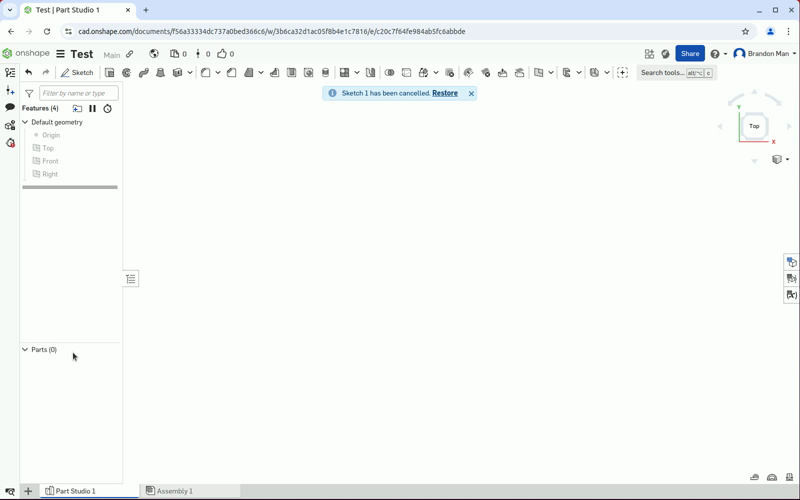
key_down(shift)
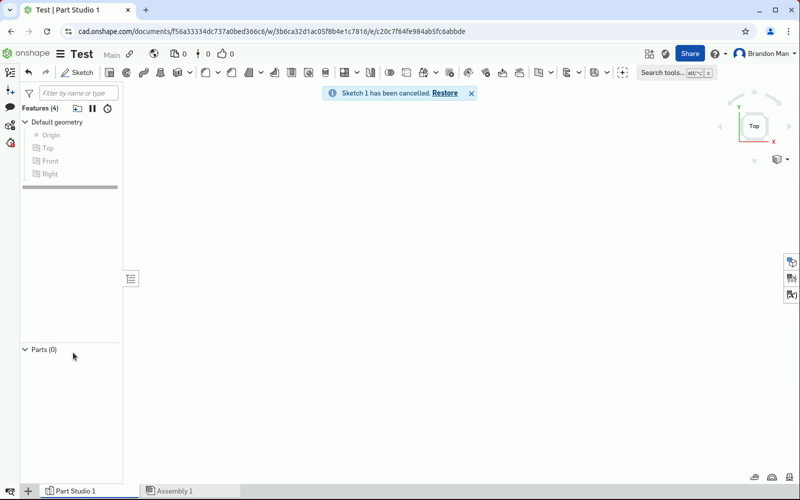
key(up)
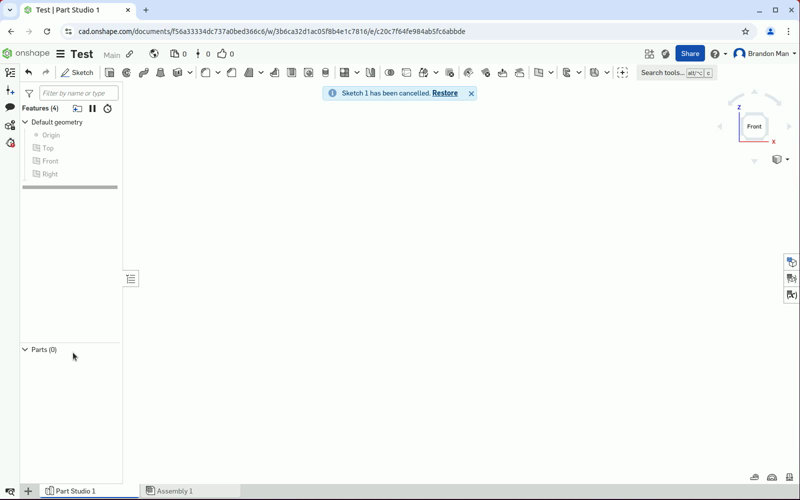
key_up(shift)
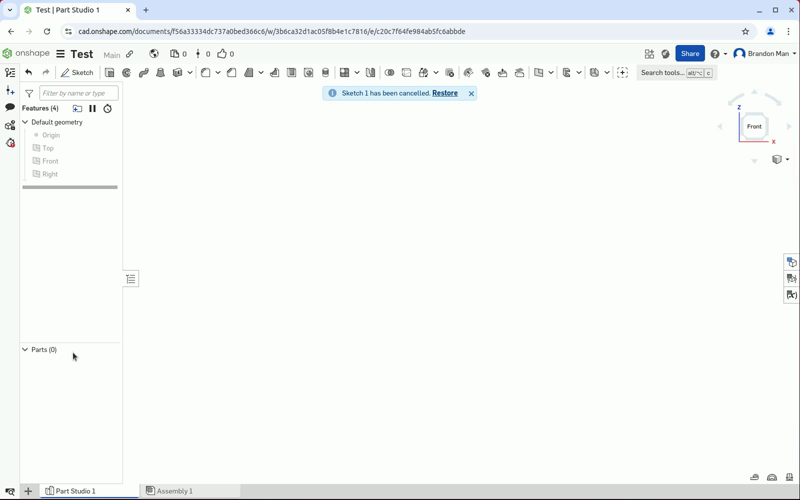
key(space)
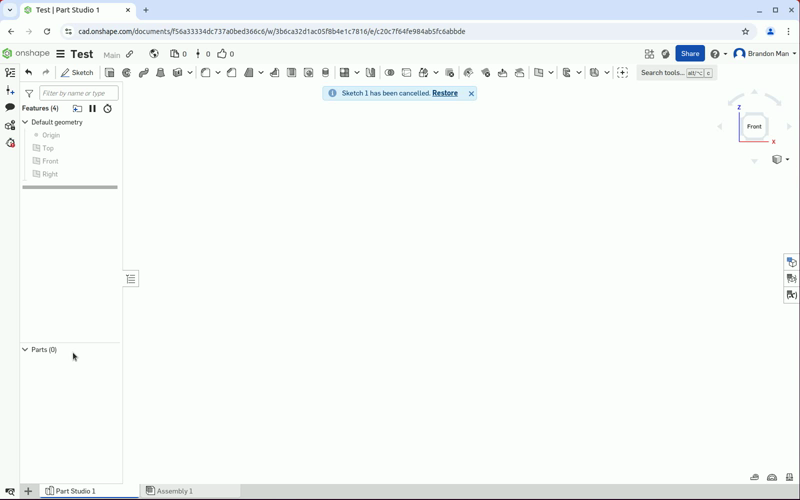
key_down(shift)
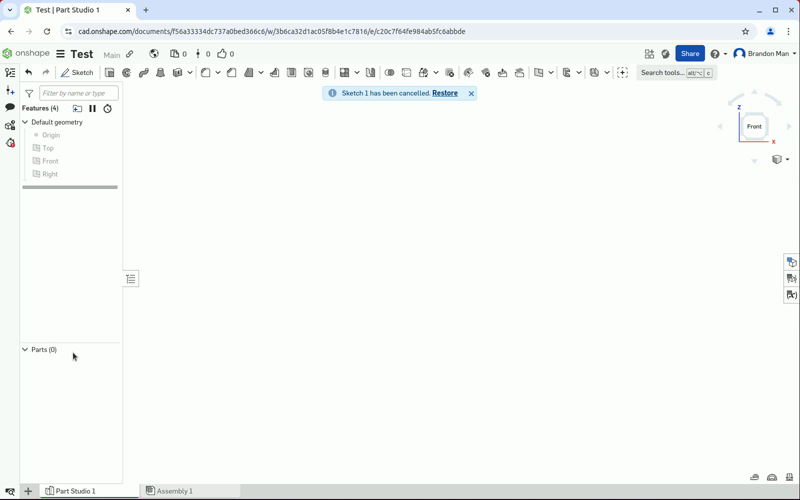
key(left)
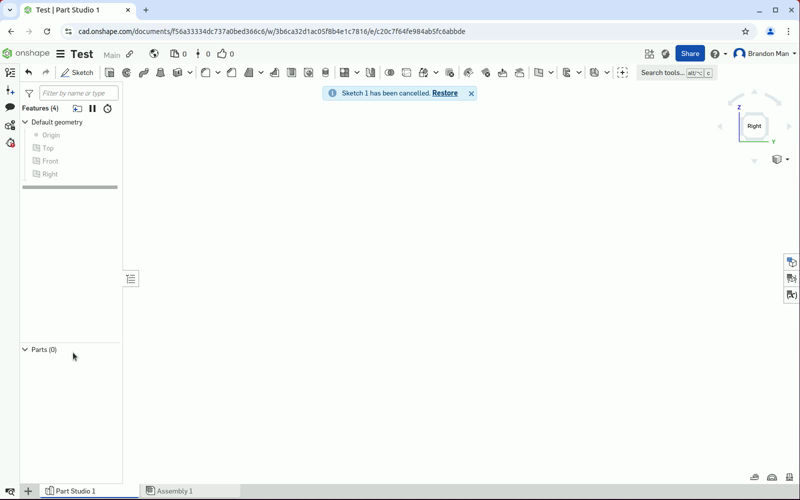
key_up(shift)
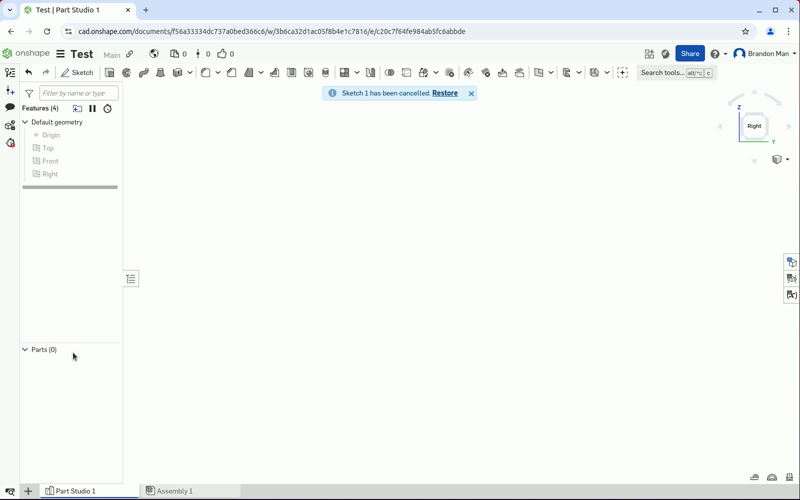
mouse_move(73, 352)
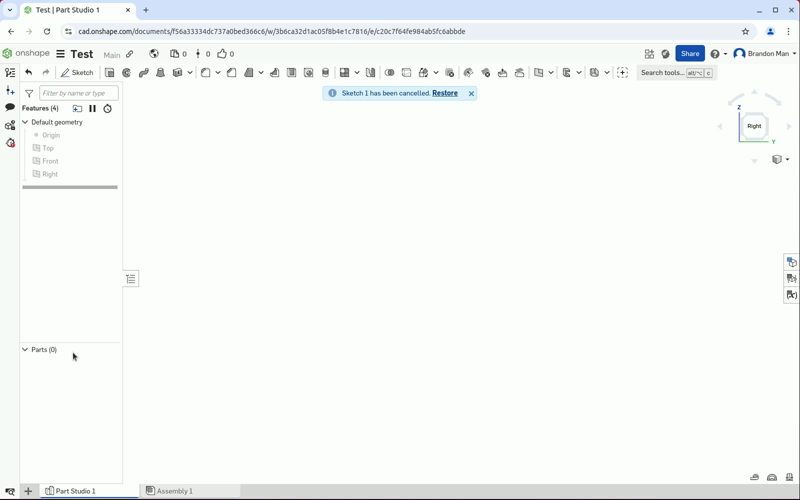
key(shift+y)
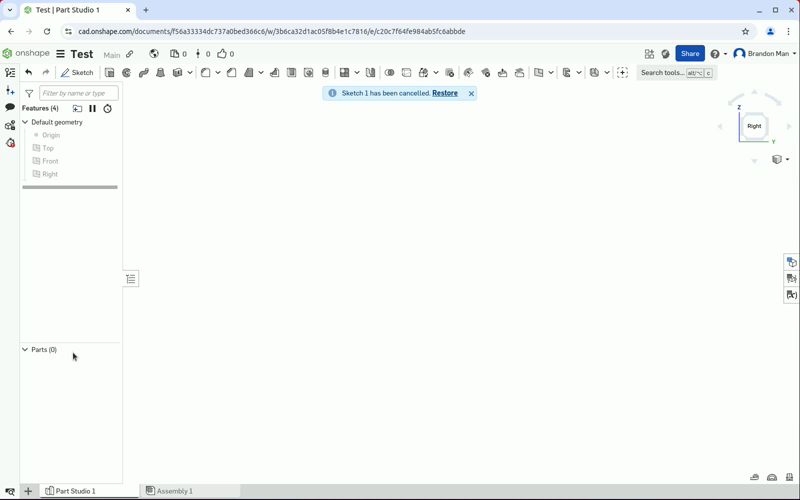
key(shift+s)
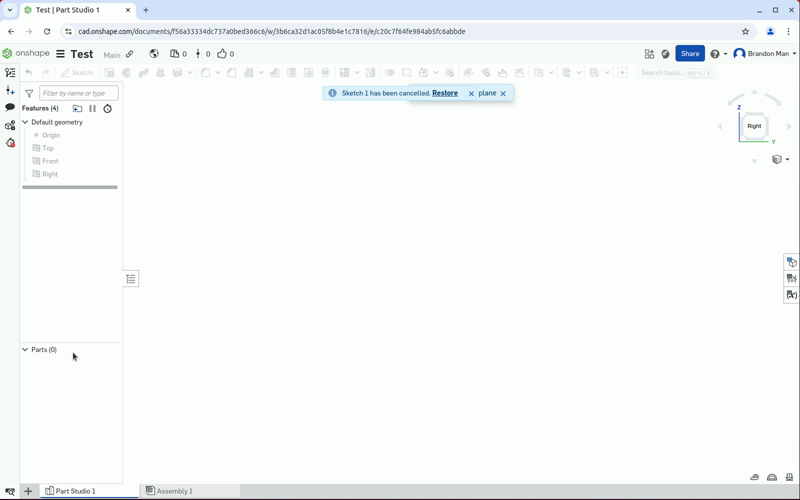
mouse_move(73, 176)
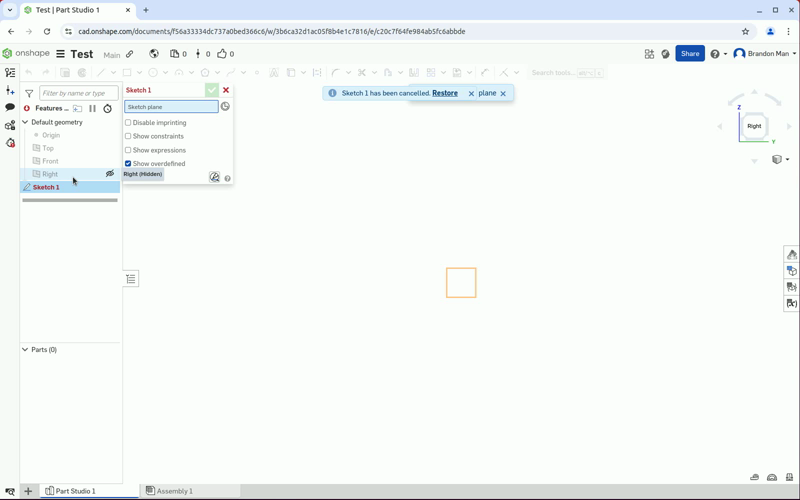
click(73, 176)
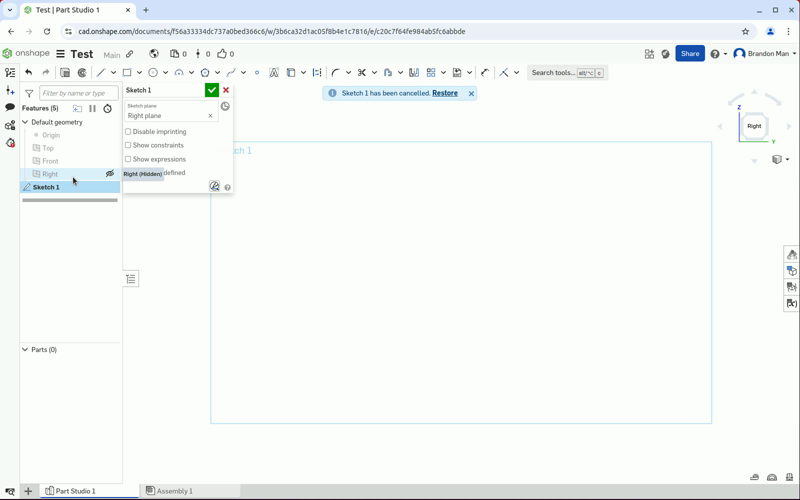
mouse_move(73, 352)
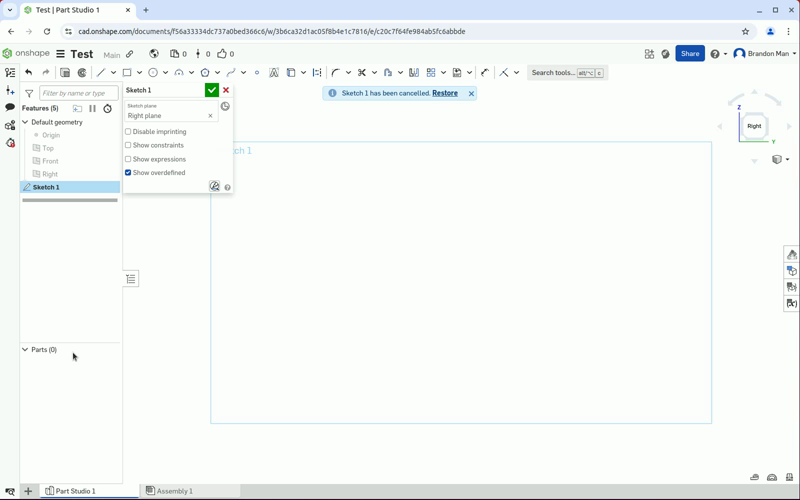
key(y)
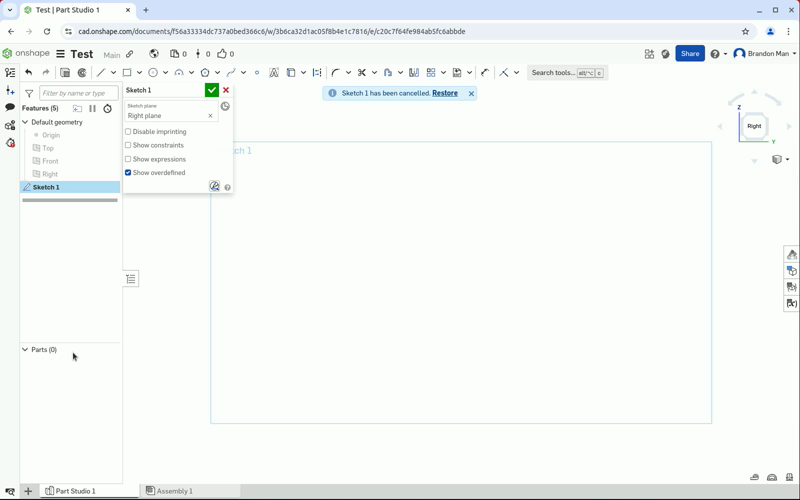
key(c)
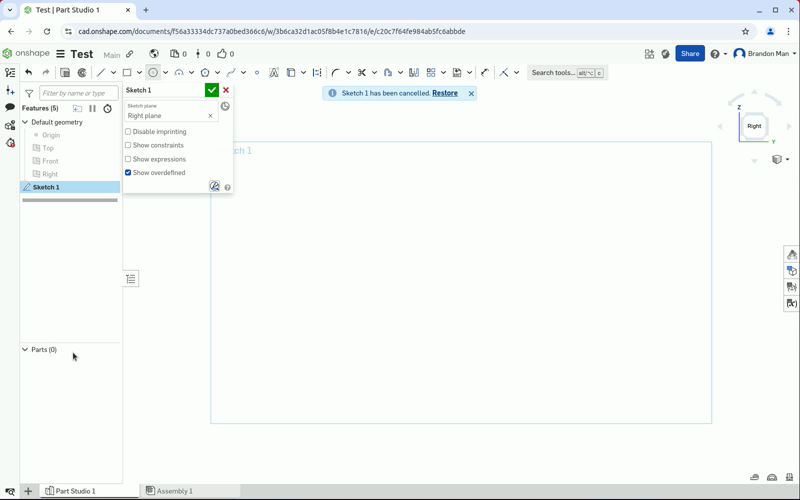
key_down(shift)
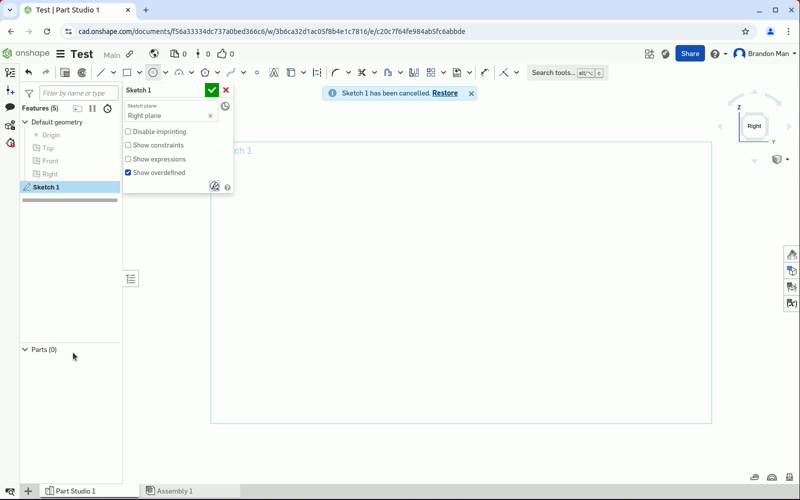
mouse_move(461, 282)
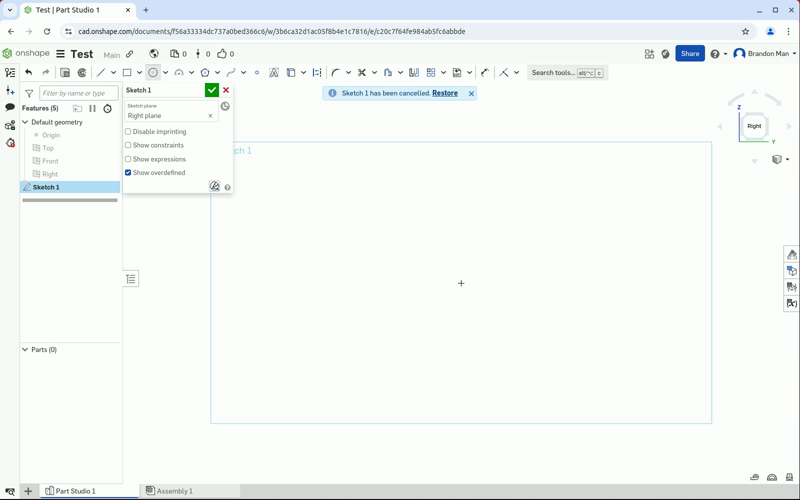
click(461, 282)
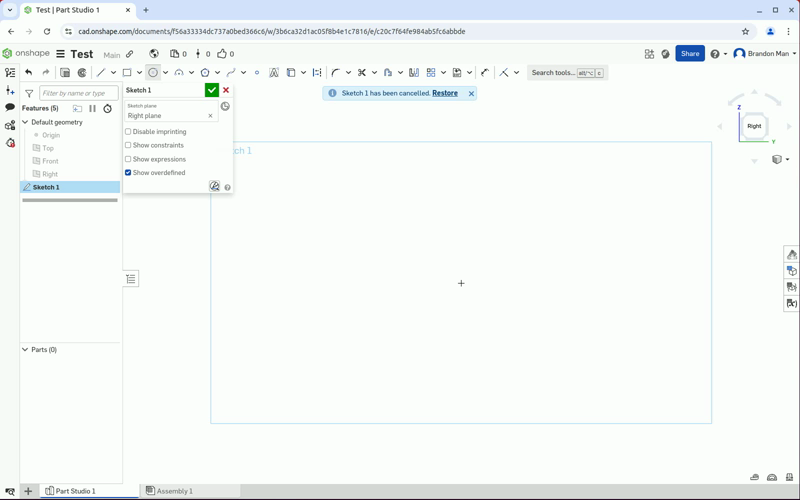
key_up(shift)
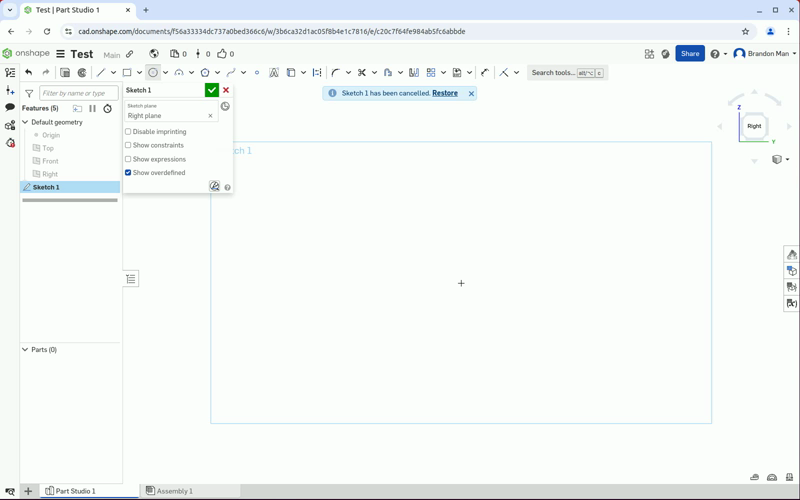
mouse_move(495, 282)
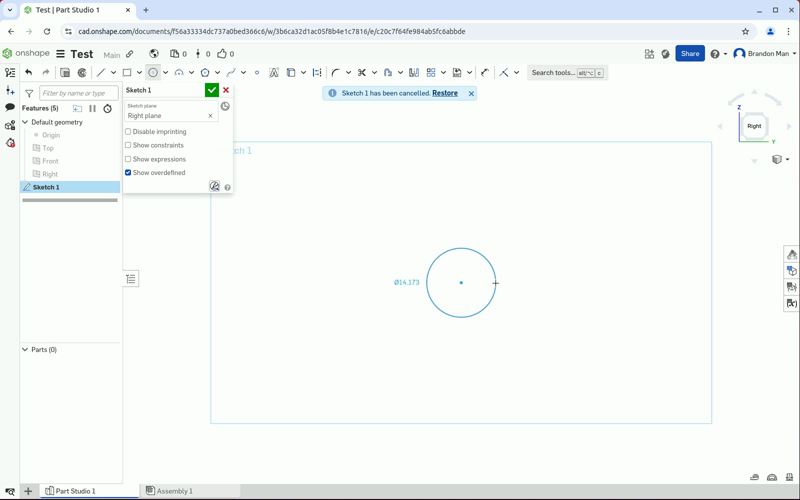
click(495, 282)
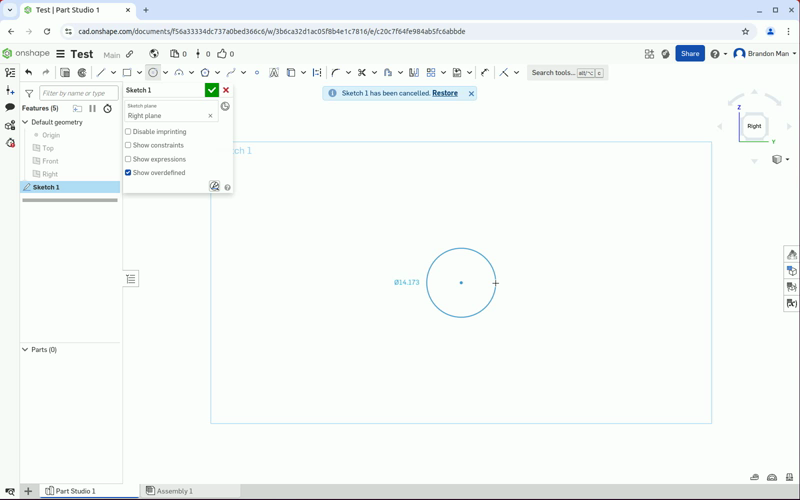
key(esc)
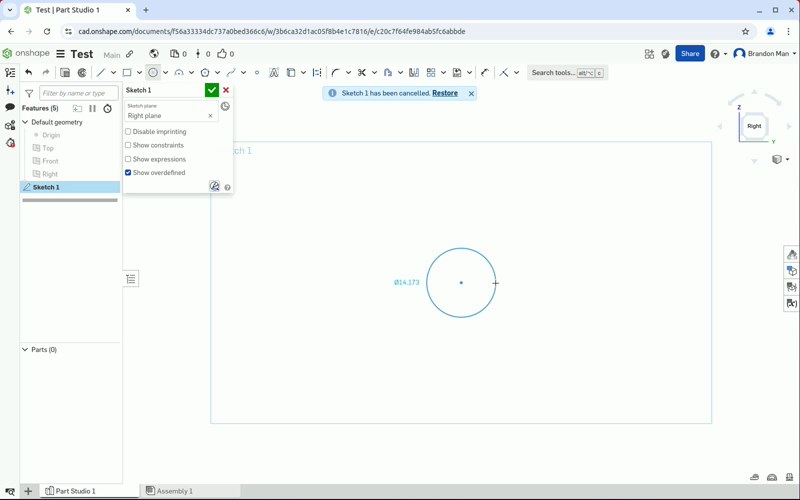
mouse_move(473, 271)
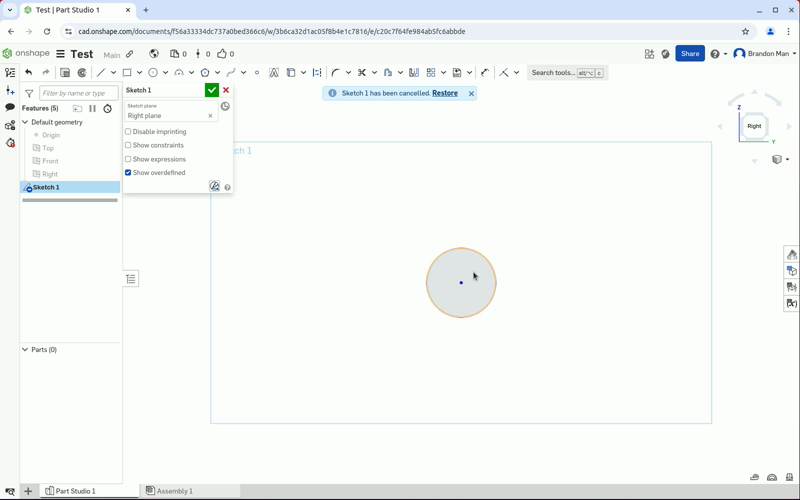
click(473, 271)
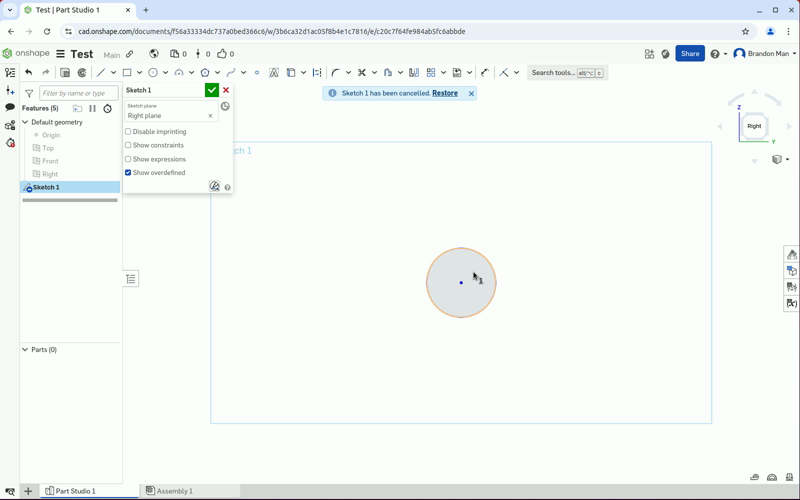
mouse_move(73, 352)
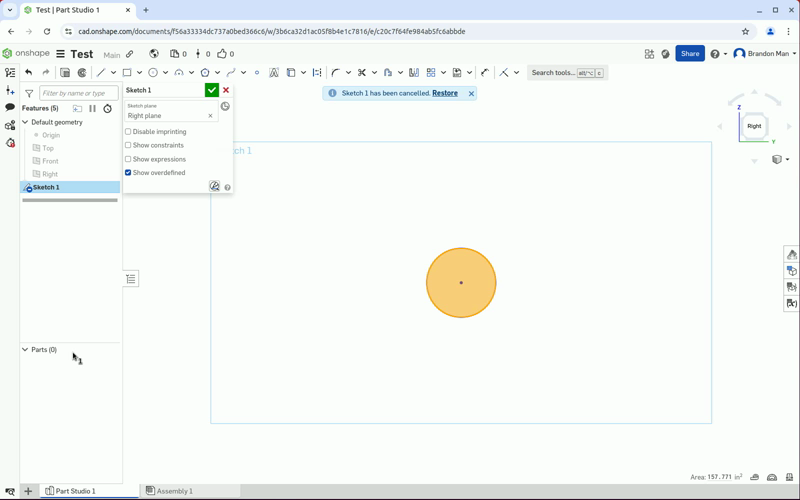
key(shift+y)
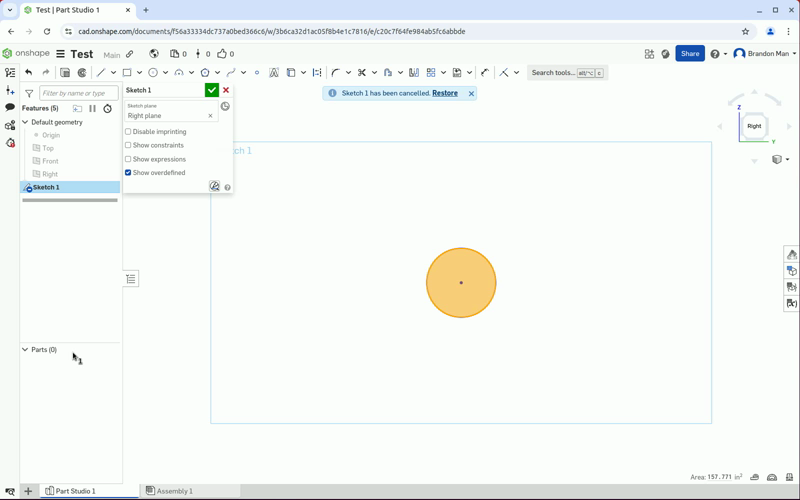
key(shift+e)
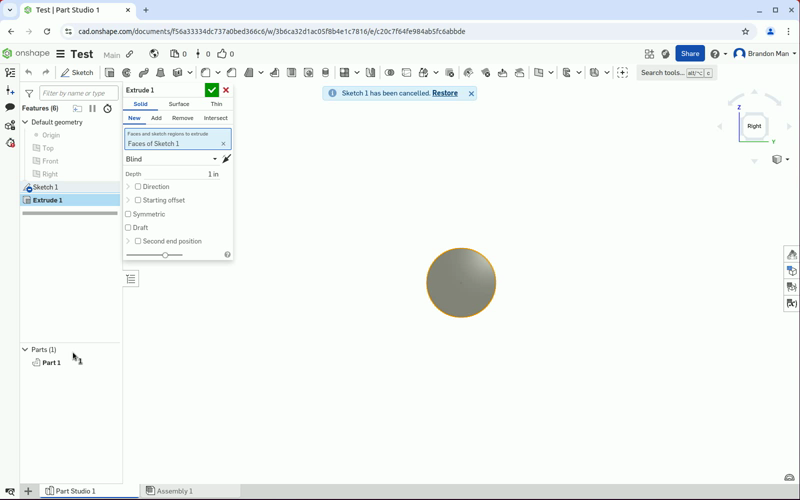
mouse_move(143, 106)
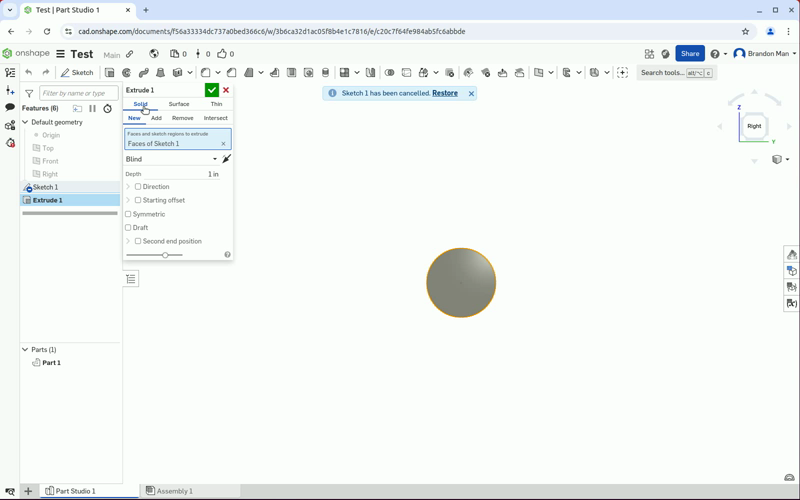
click(143, 106)
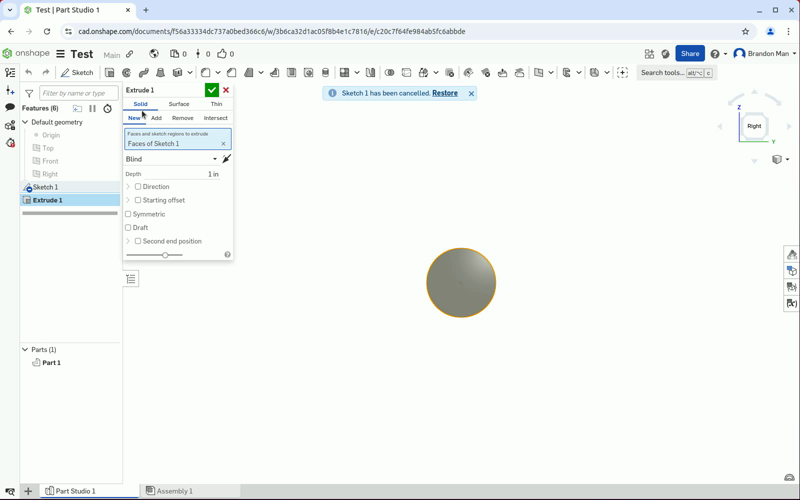
mouse_move(137, 120)
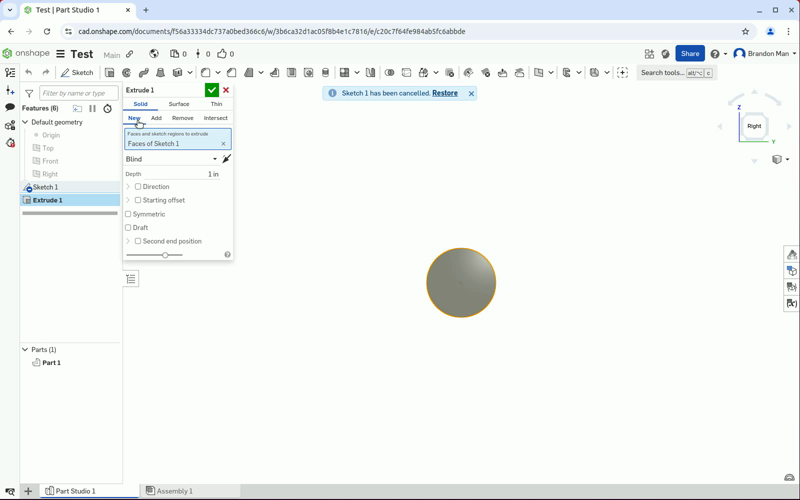
click(137, 120)
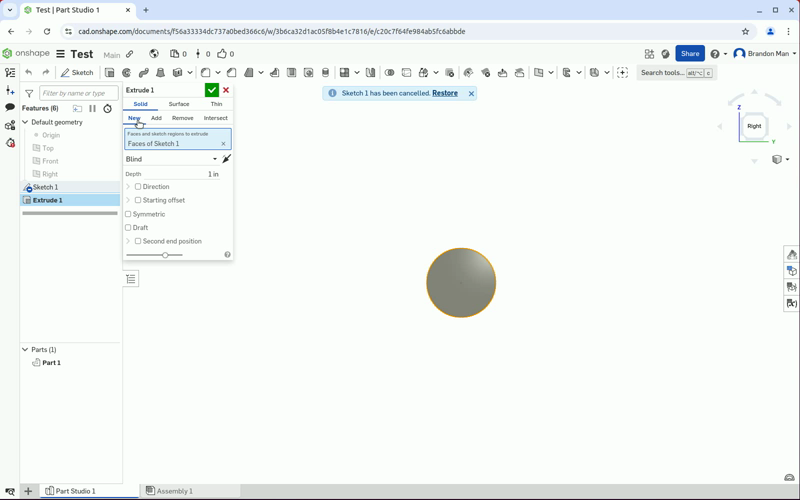
key(tab, 4)
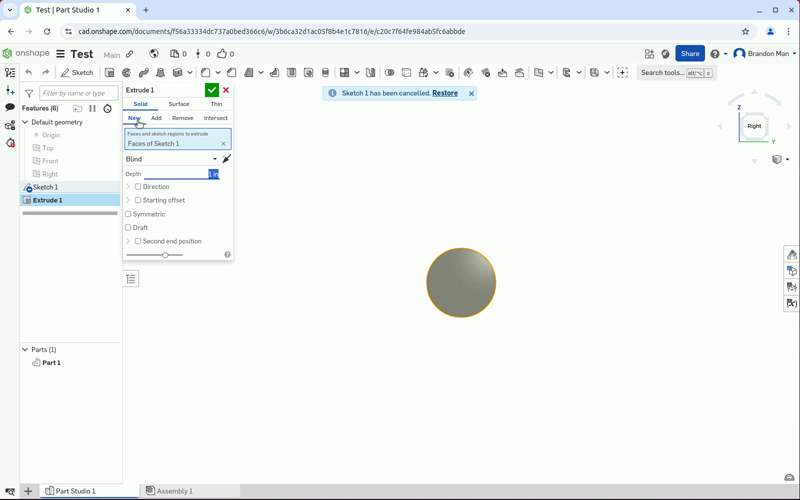
text(4.574)
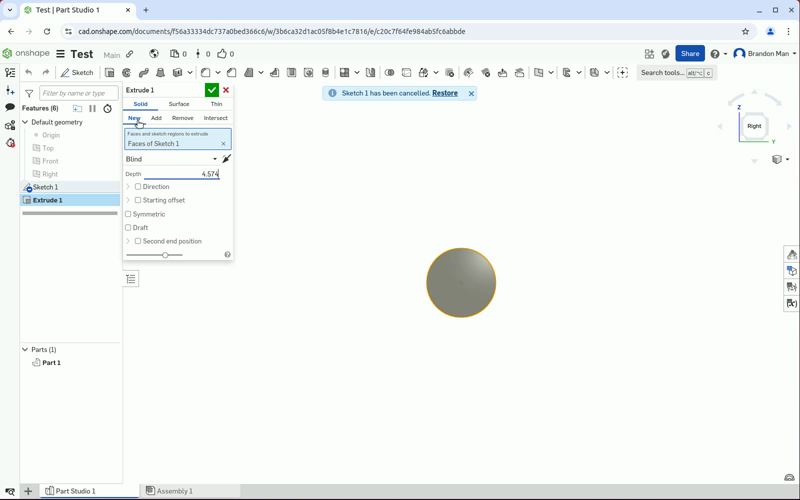
key(enter)
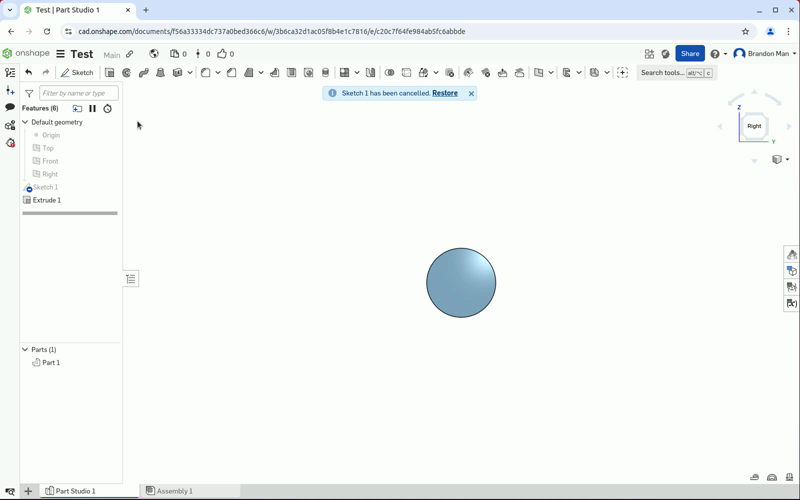
key(shift+h)
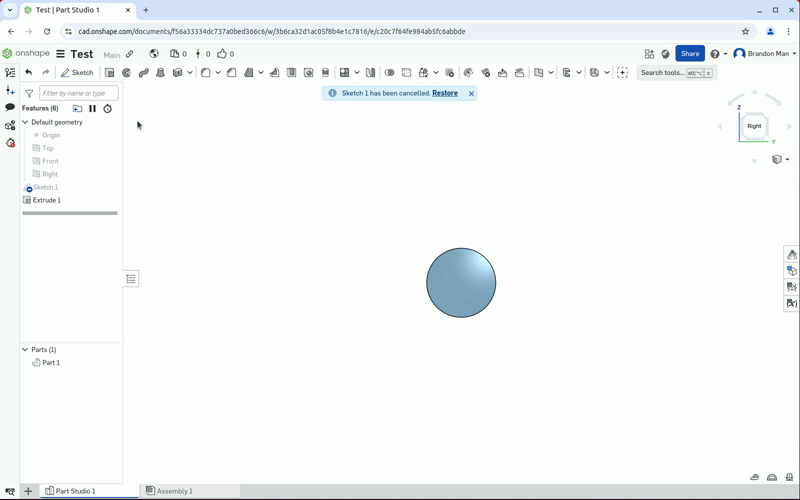
key(shift+h)
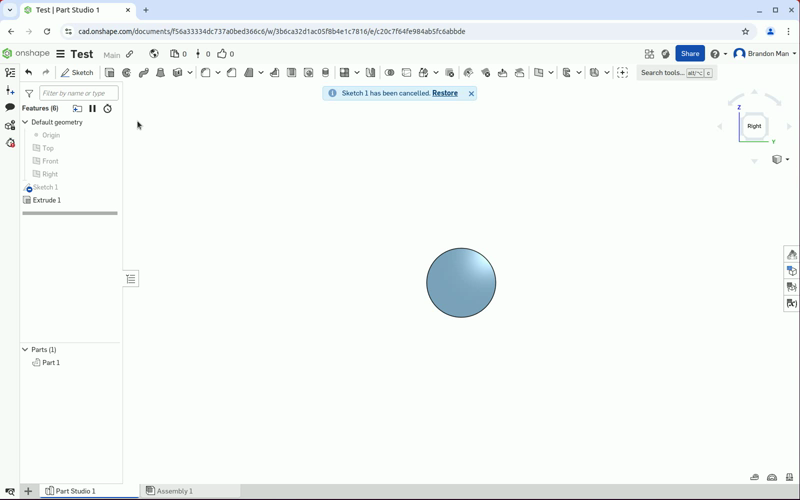
mouse_move(73, 189)
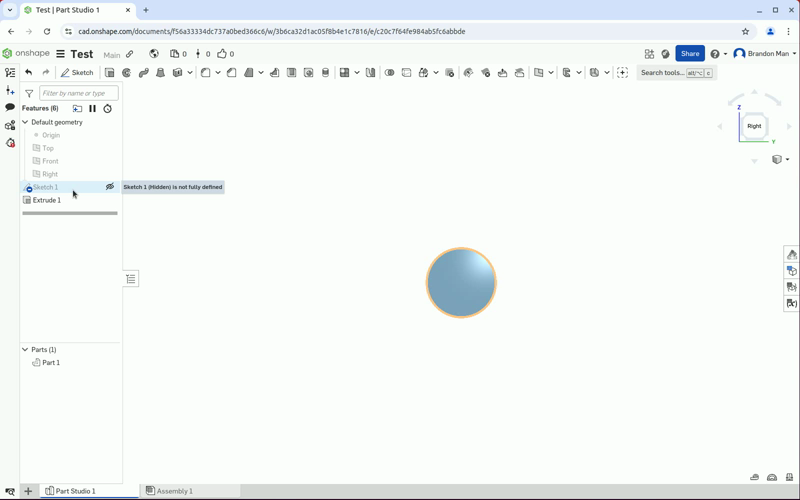
click(73, 189)
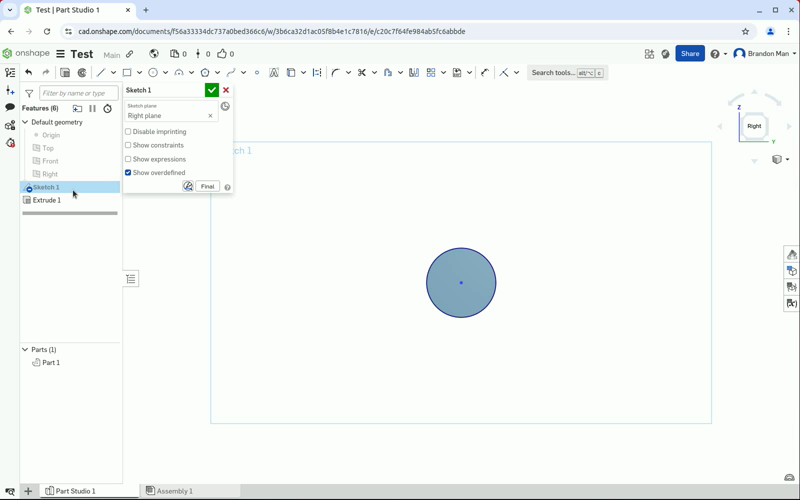
mouse_move(229, 92)
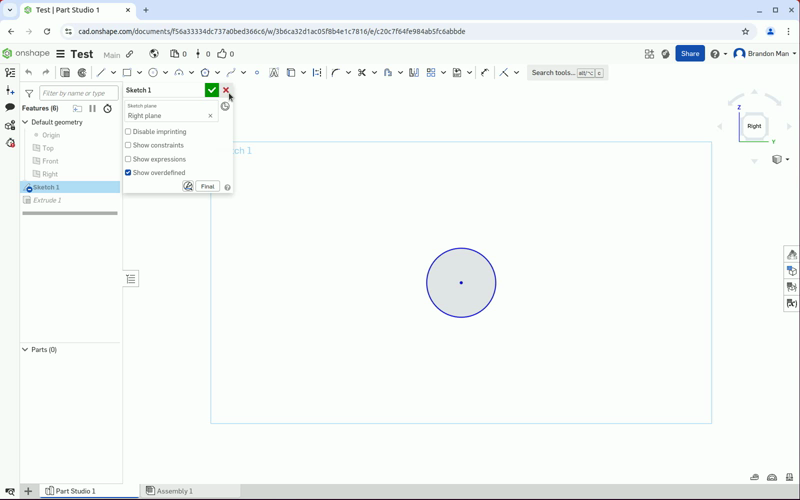
click(229, 92)
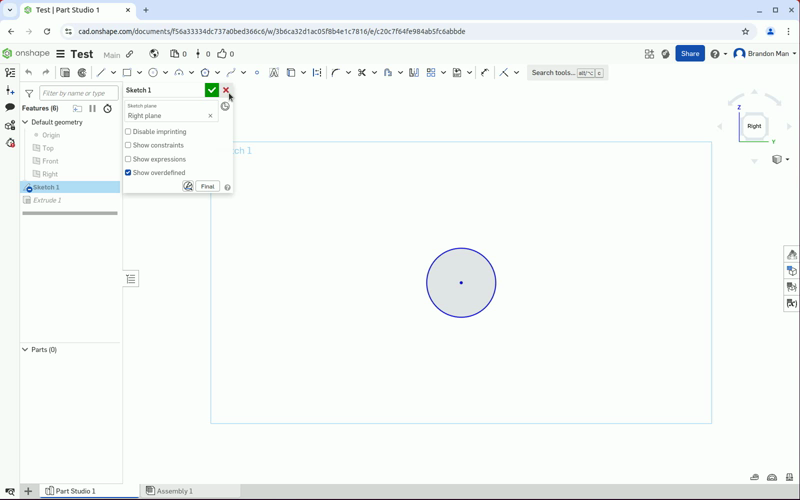
key(shift+s)
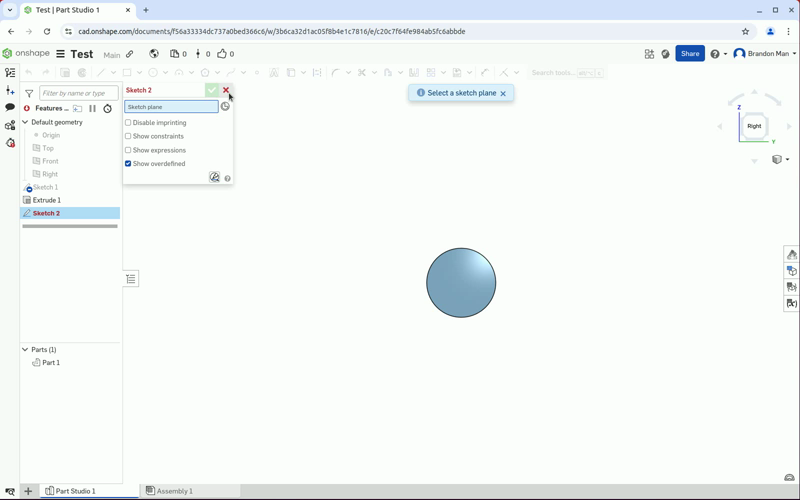
mouse_move(73, 176)
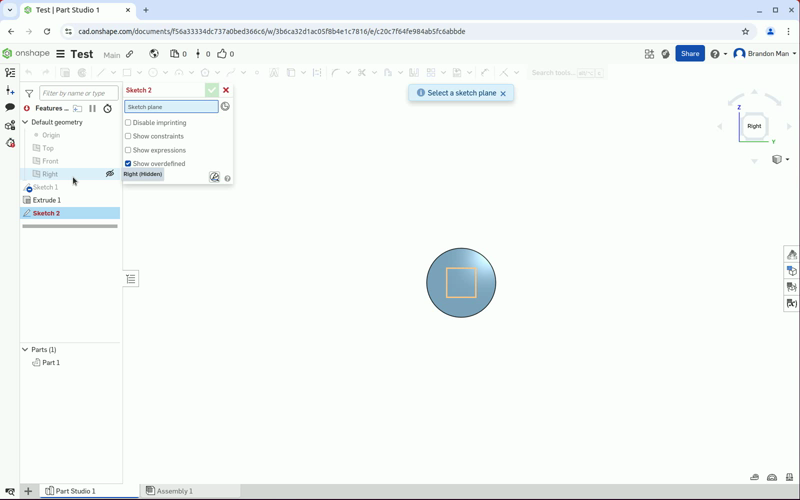
click(73, 176)
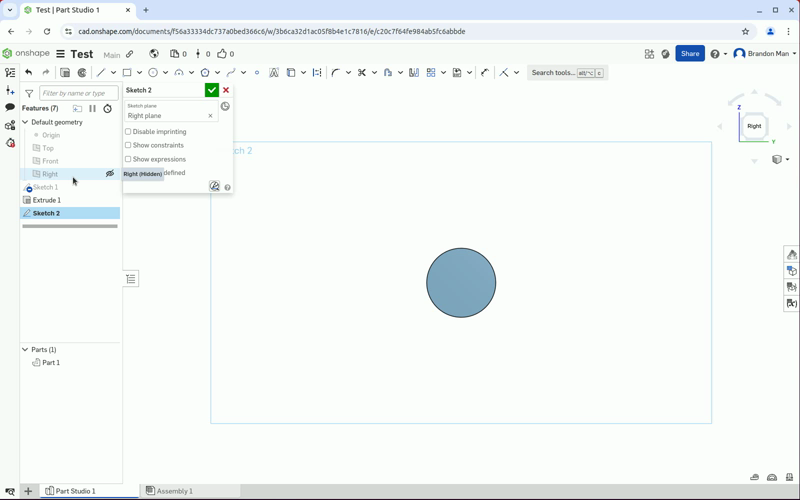
mouse_move(73, 352)
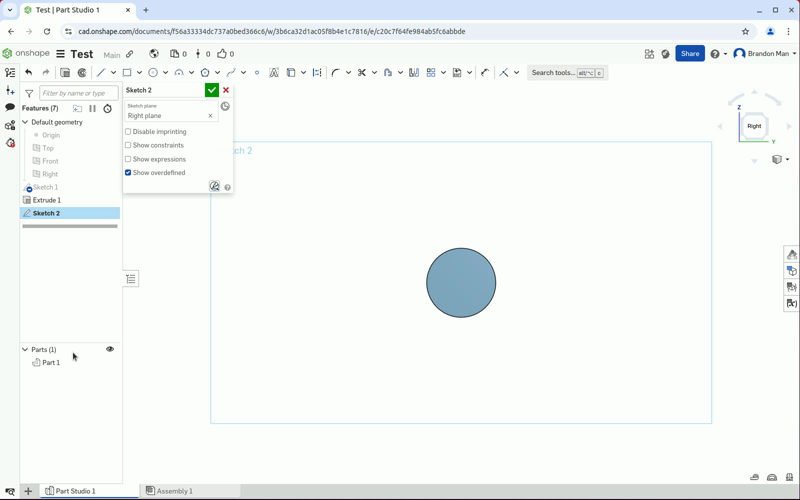
key(y)
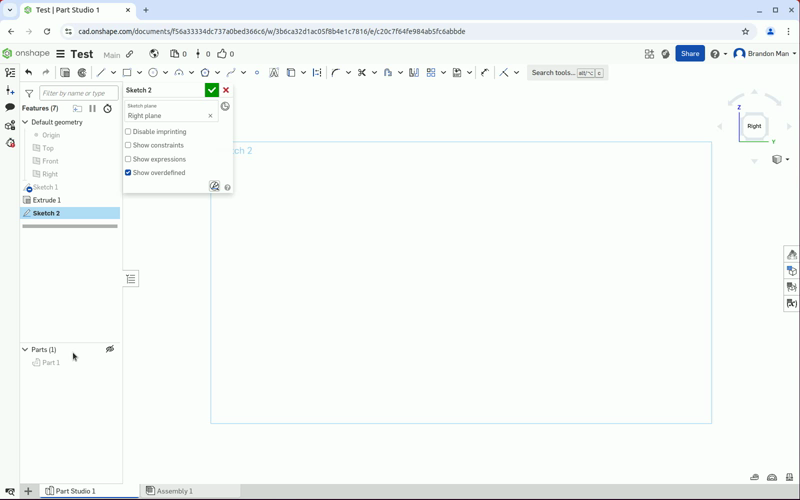
key(c)
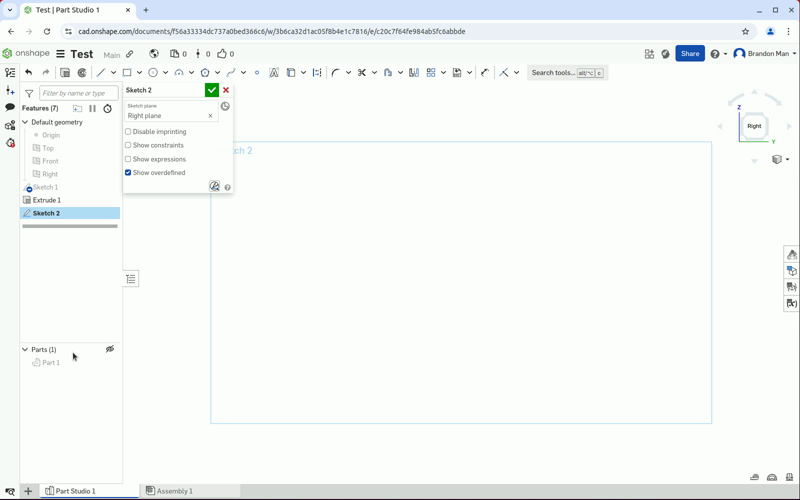
key_down(shift)
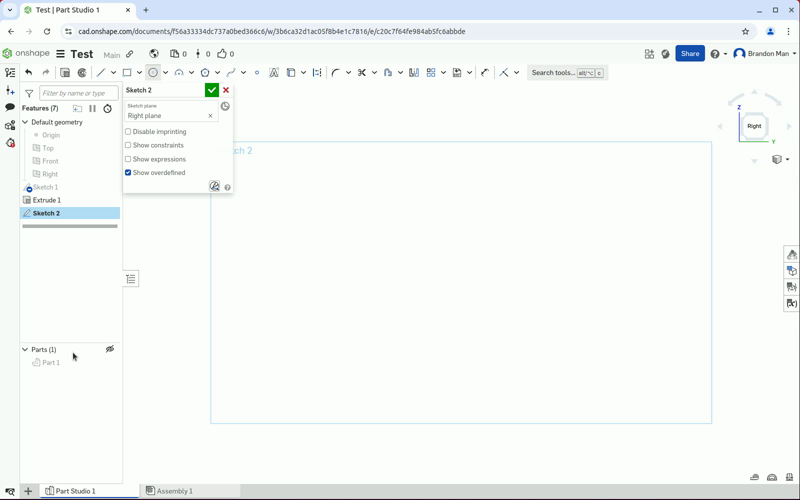
mouse_move(461, 282)
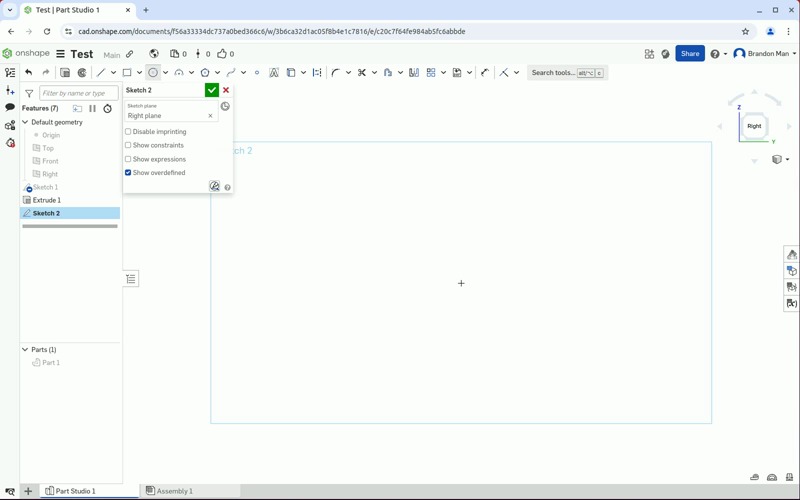
click(461, 282)
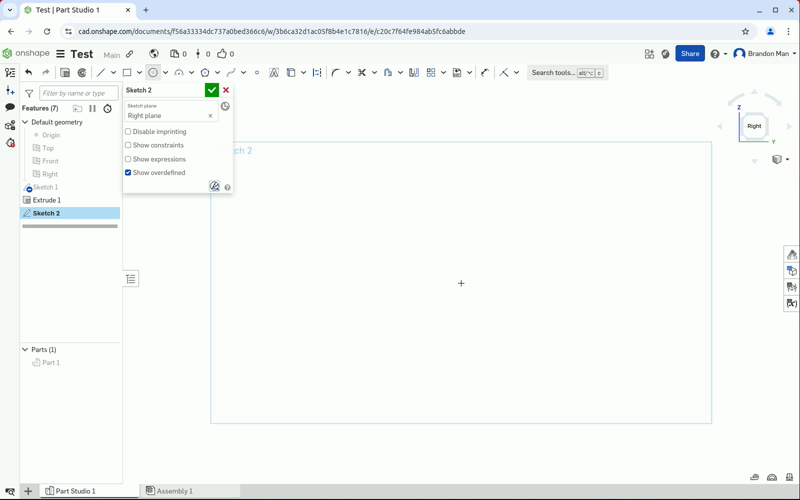
key_up(shift)
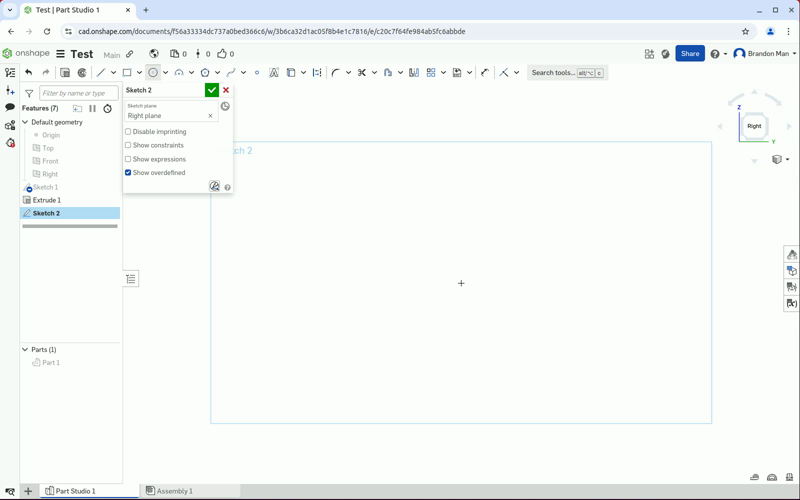
mouse_move(490, 282)
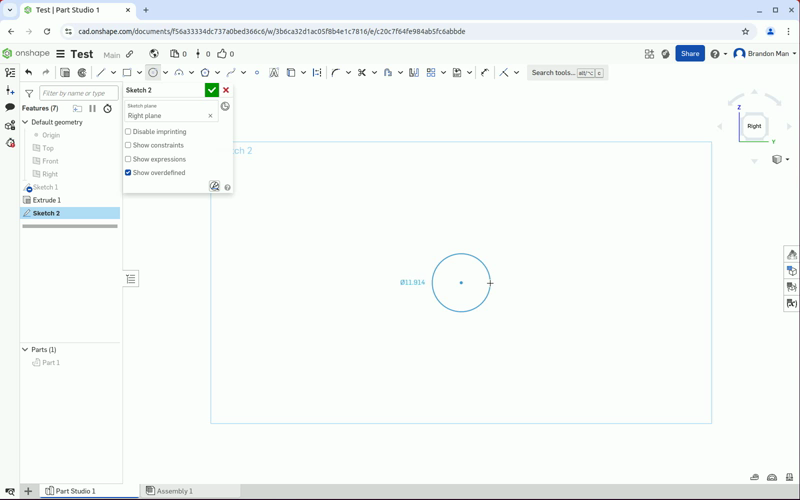
click(490, 282)
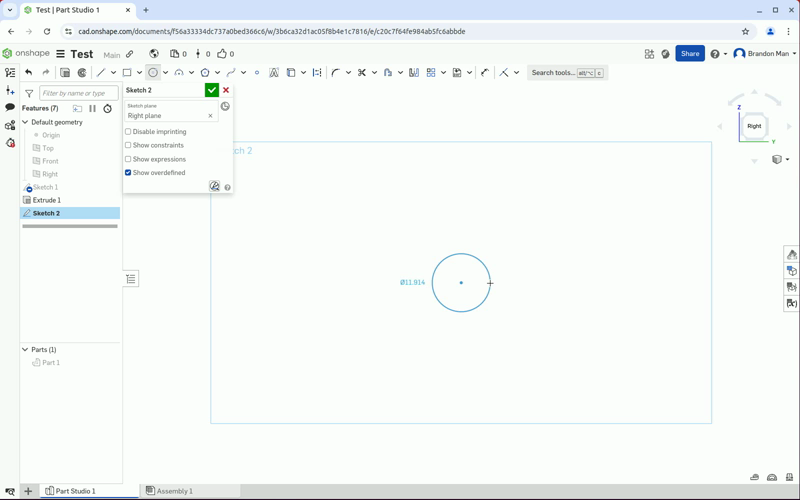
key(esc)
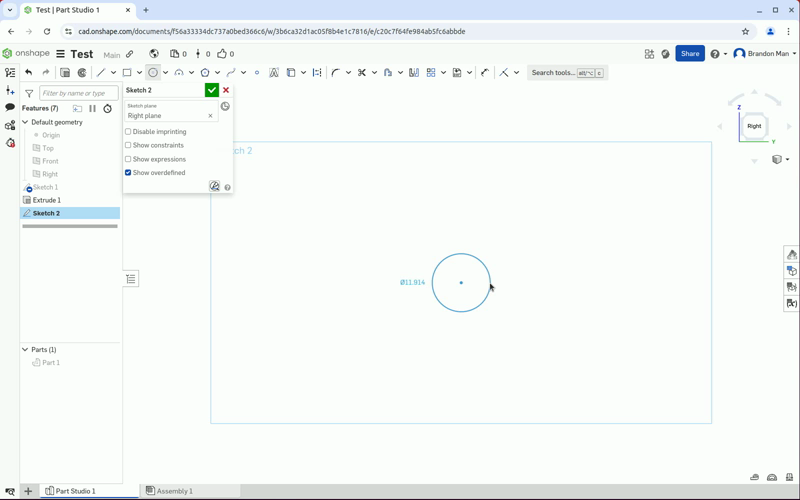
mouse_move(472, 307)
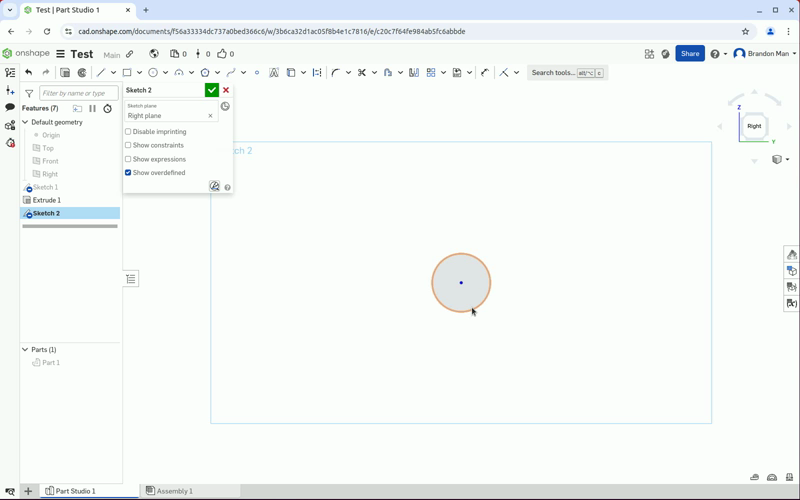
click(472, 307)
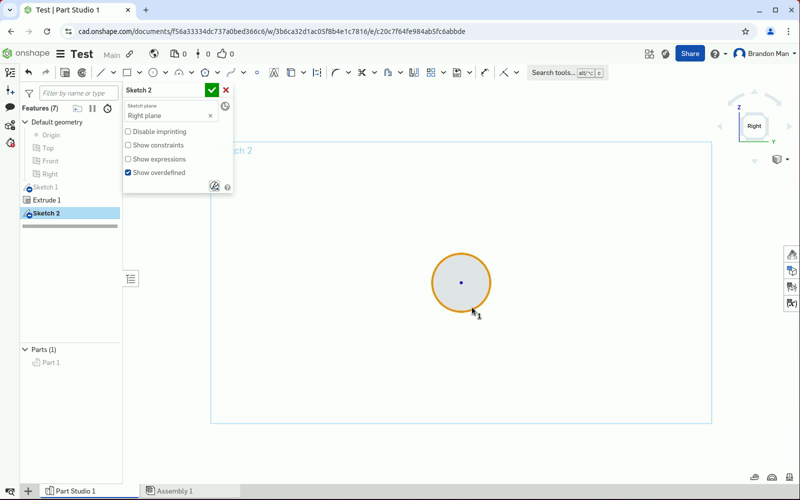
mouse_move(73, 352)
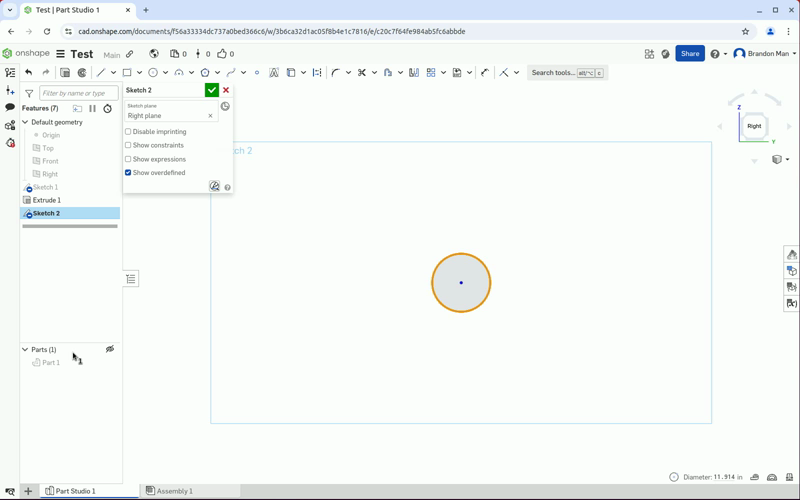
key(shift+y)
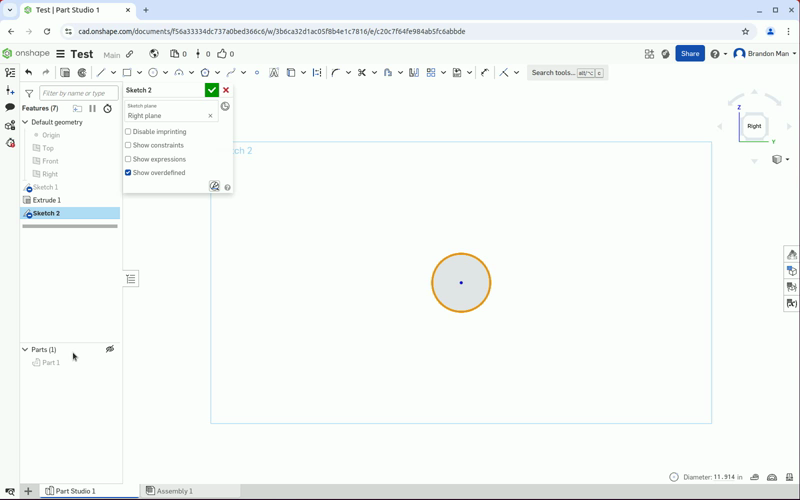
key(shift+e)
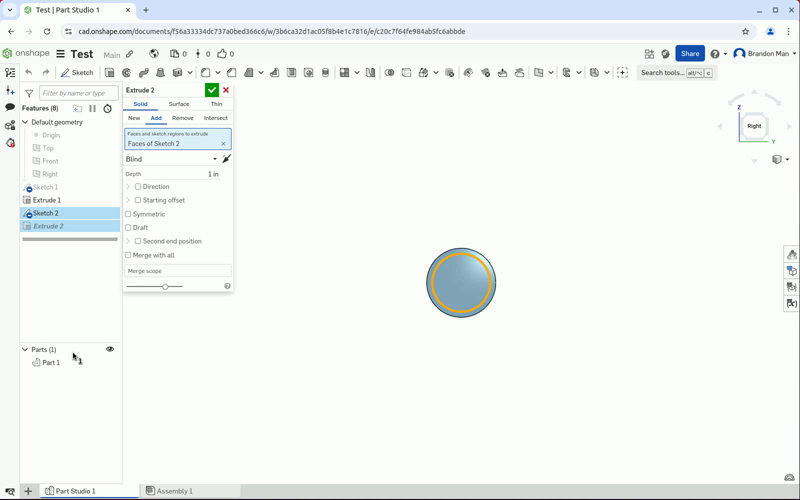
mouse_move(143, 106)
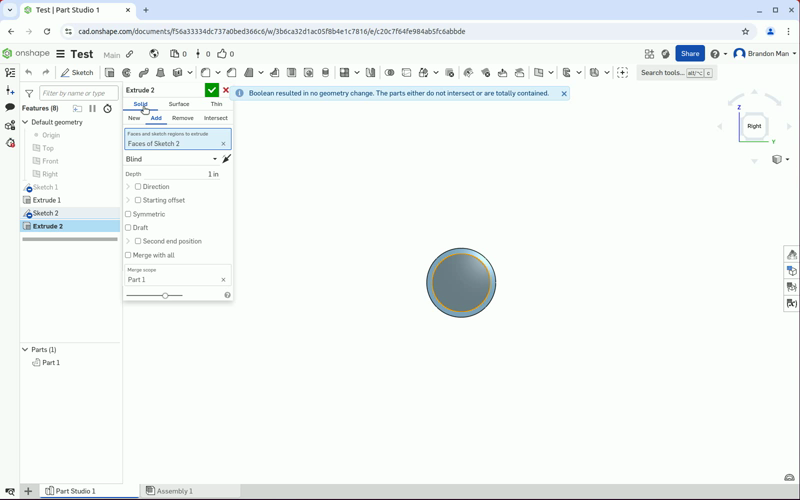
click(143, 106)
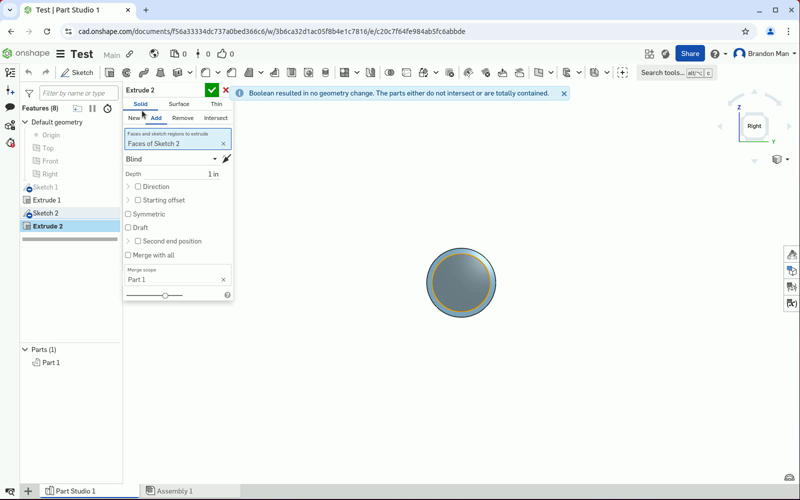
mouse_move(137, 120)
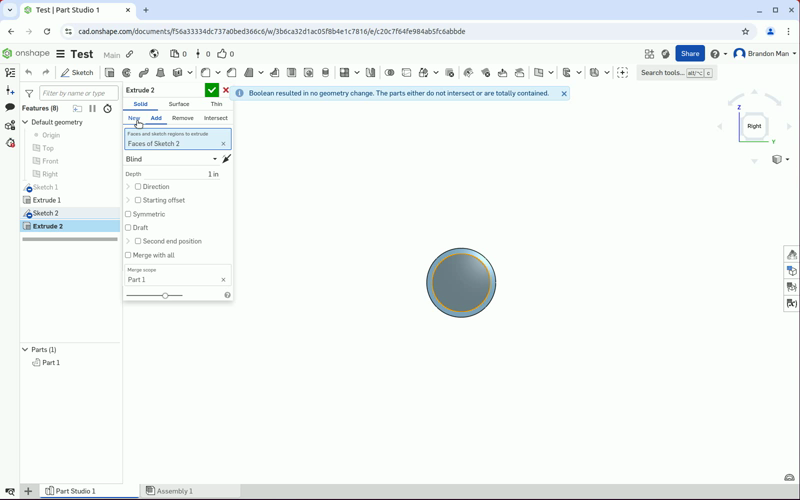
click(137, 120)
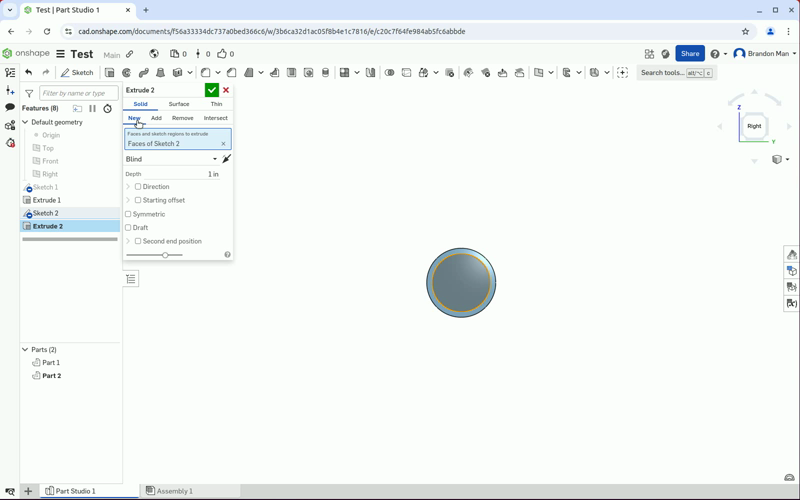
key(tab, 4)
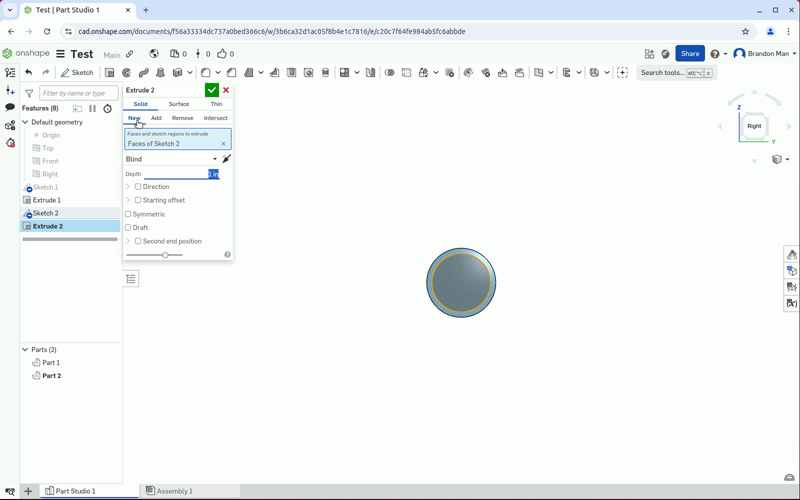
text(4.574)
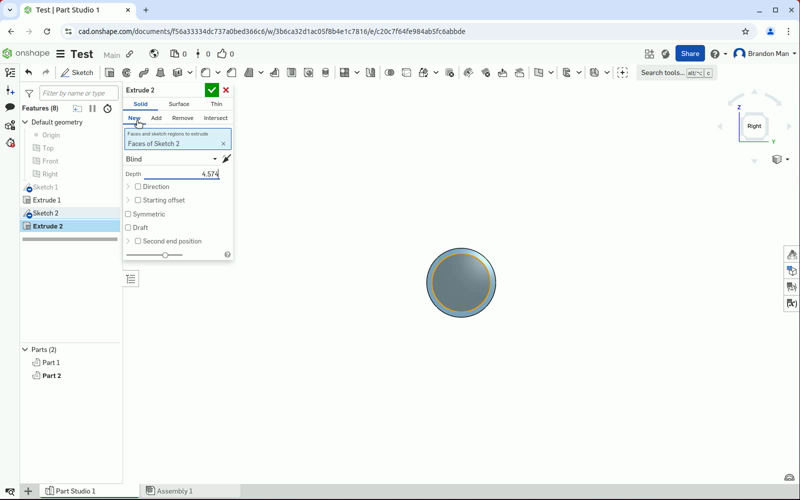
key(enter)
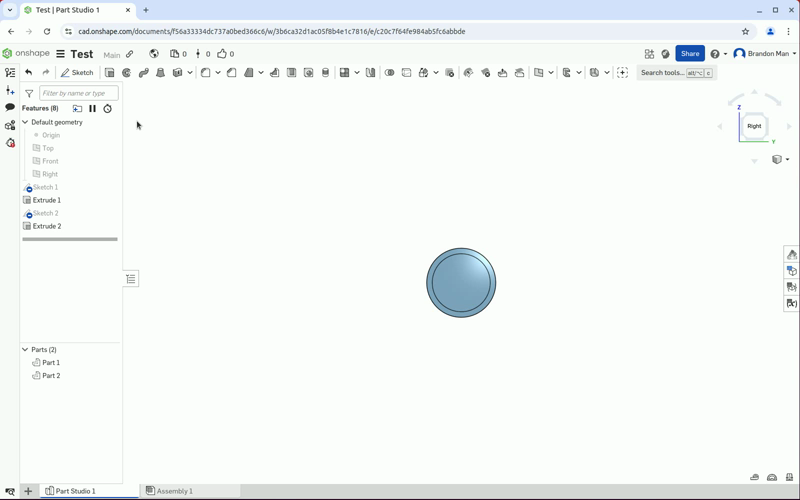
key(shift+h)
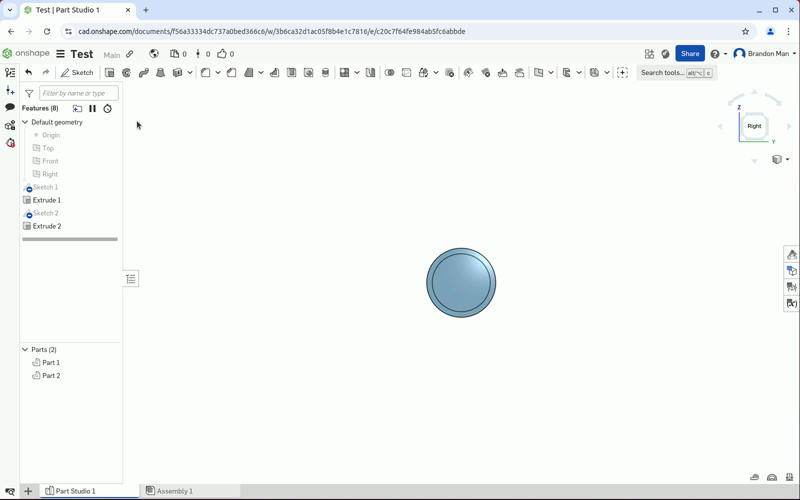
key(shift+h)
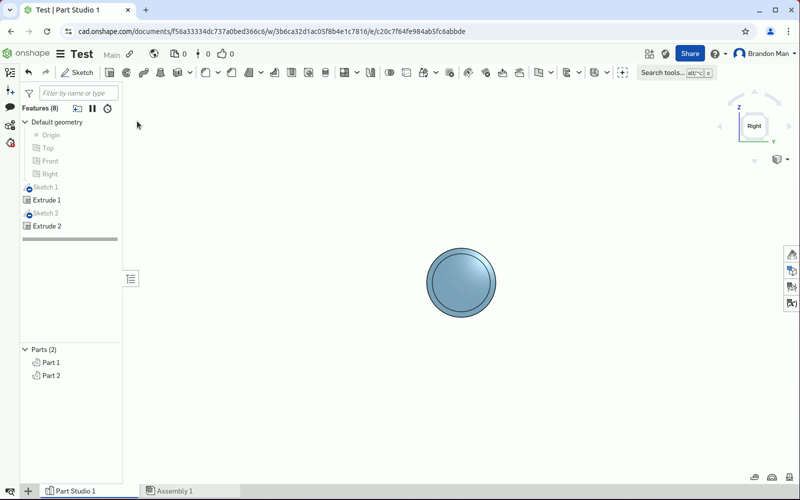
mouse_move(73, 189)
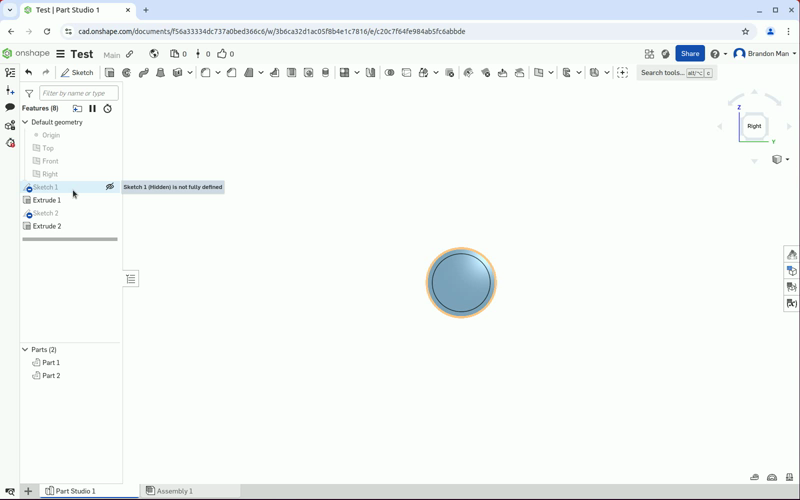
click(73, 189)
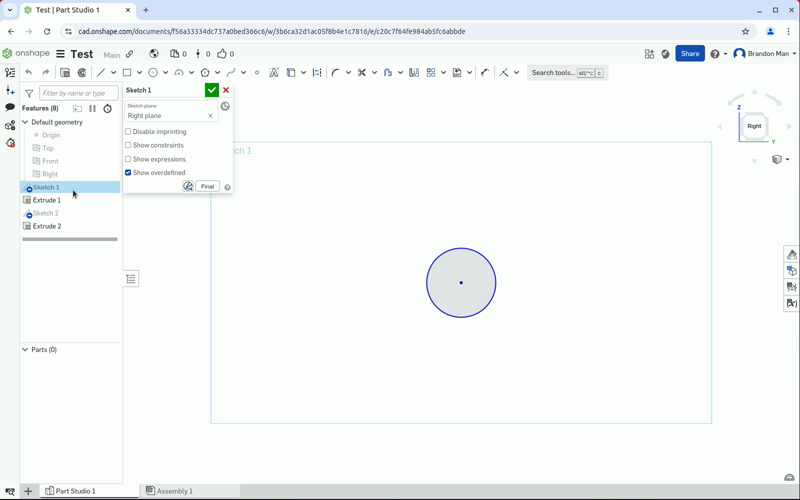
mouse_move(229, 92)
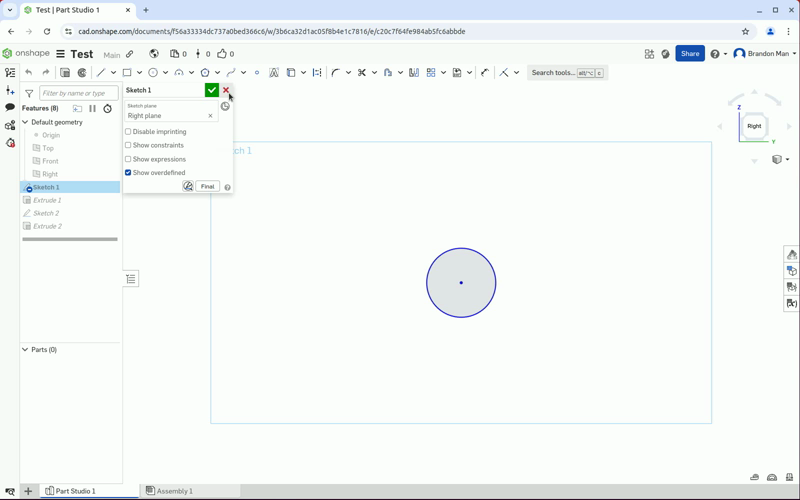
click(229, 92)
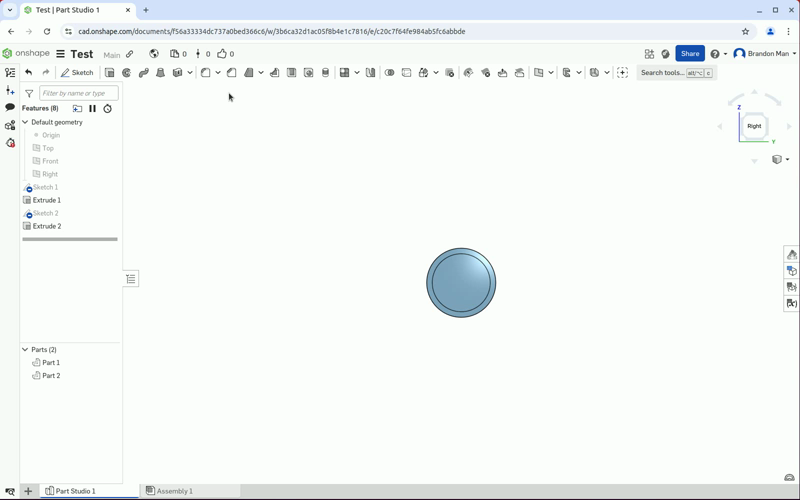
mouse_move(541, 75)
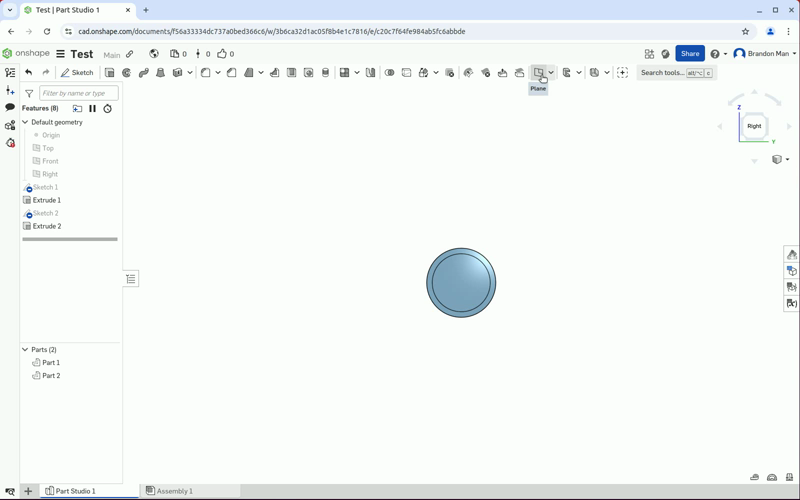
click(541, 75)
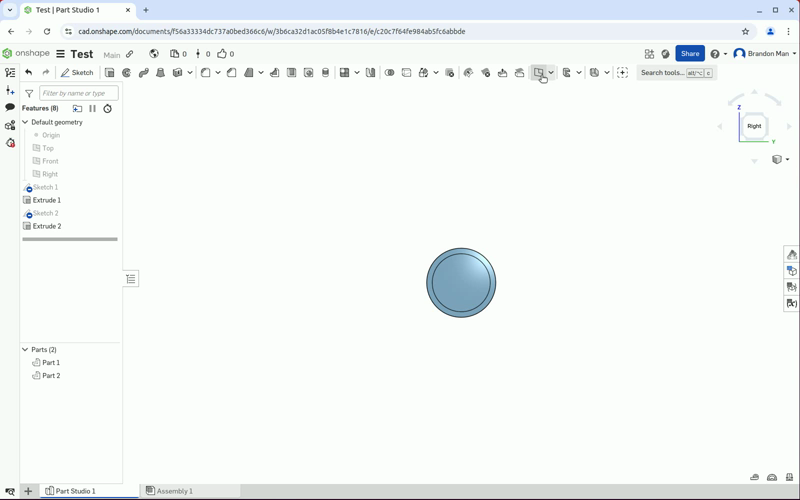
mouse_move(73, 176)
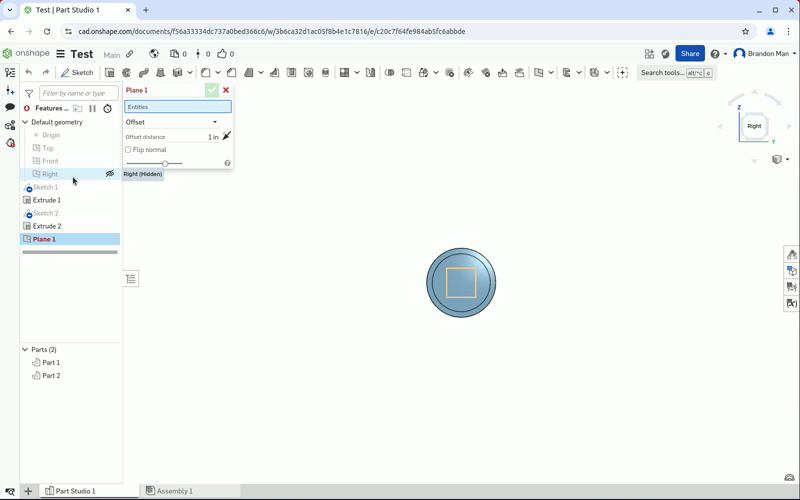
click(73, 176)
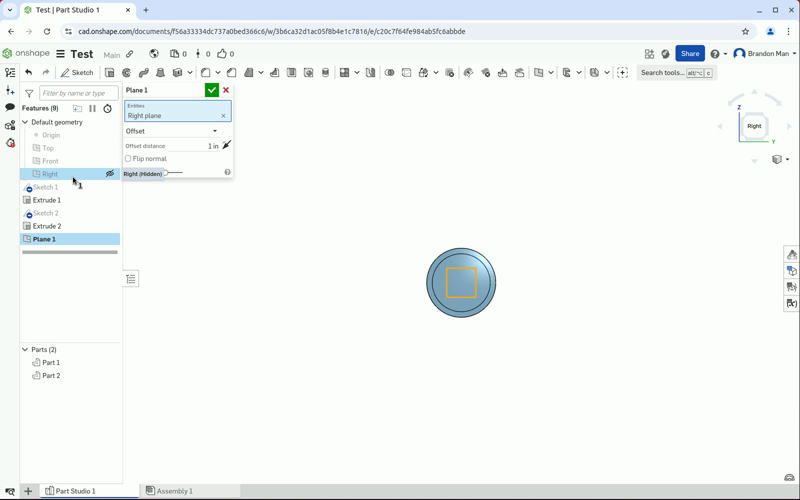
key(tab, 2)
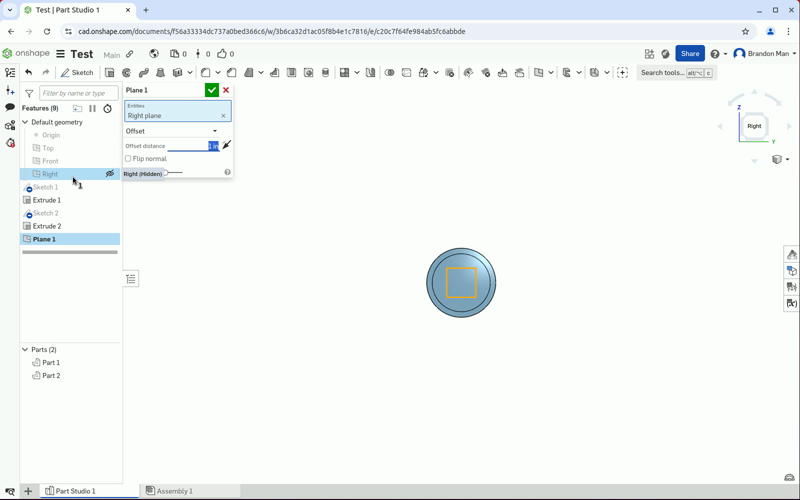
text(4.56)
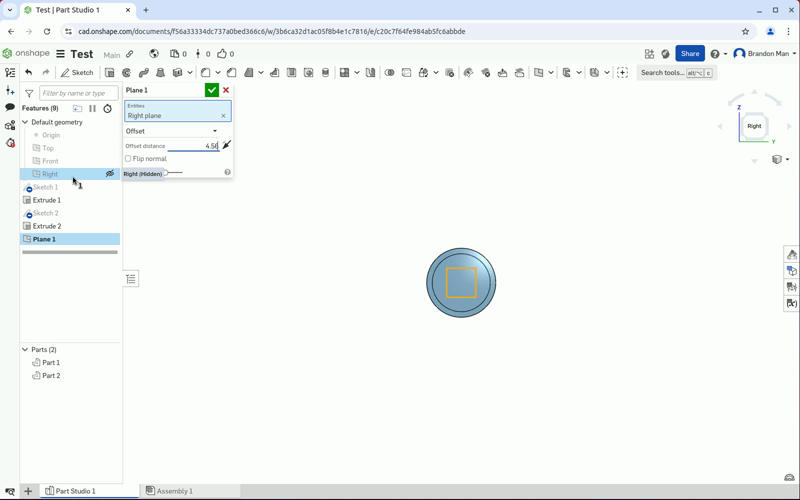
key(enter, 2)
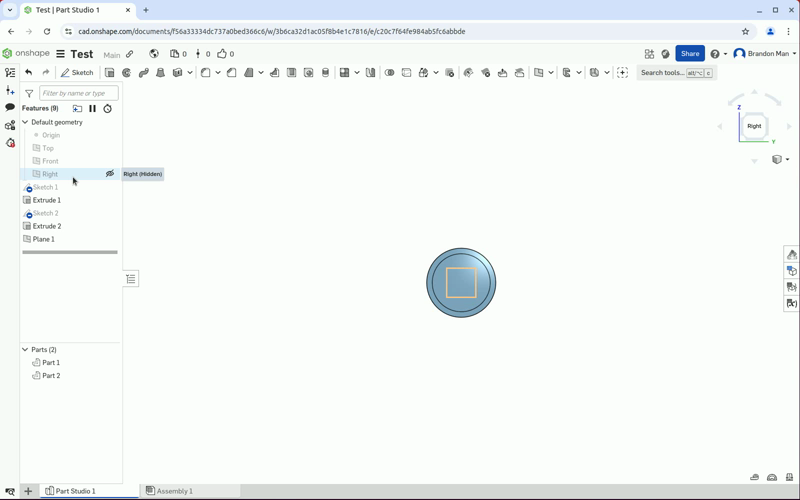
key(shift+s)
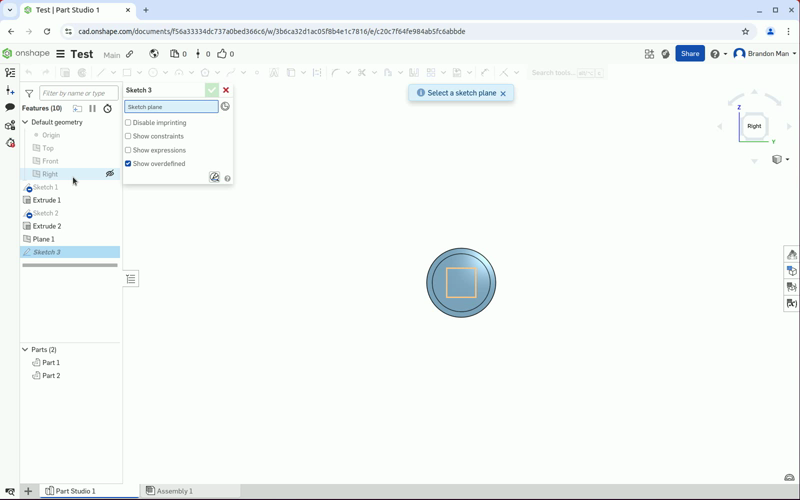
mouse_move(73, 241)
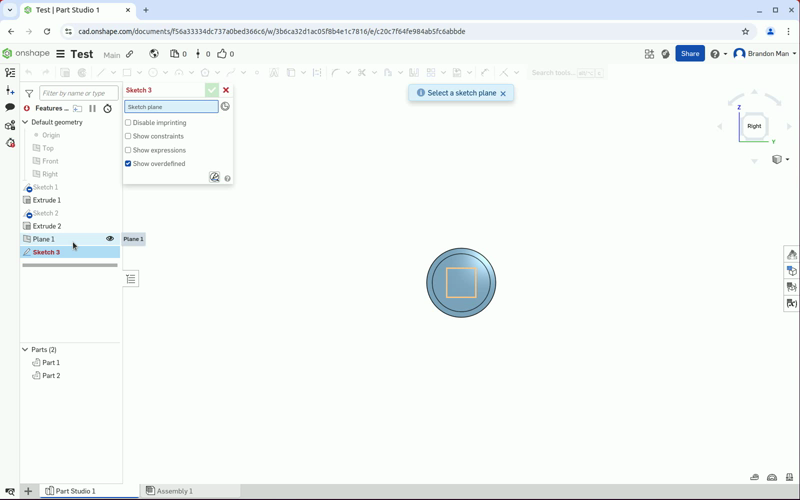
click(73, 241)
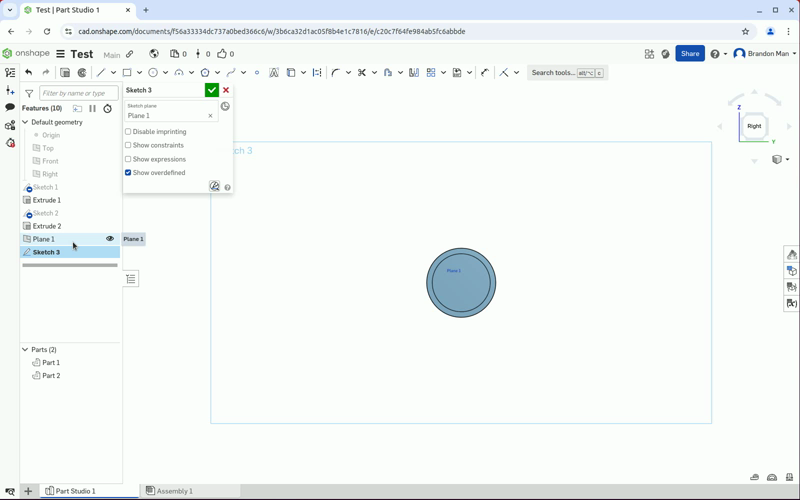
mouse_move(73, 352)
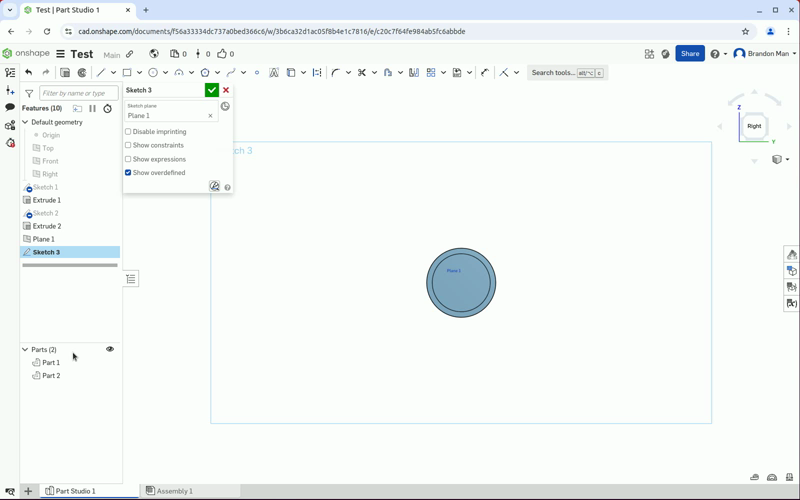
key(y)
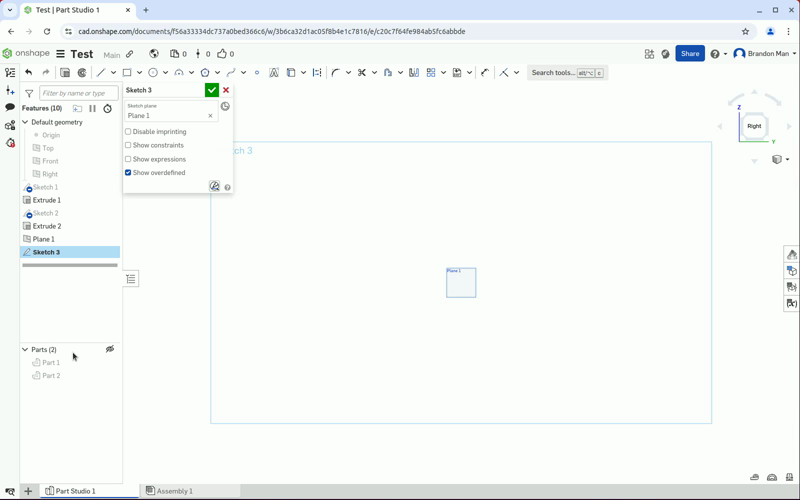
key(c)
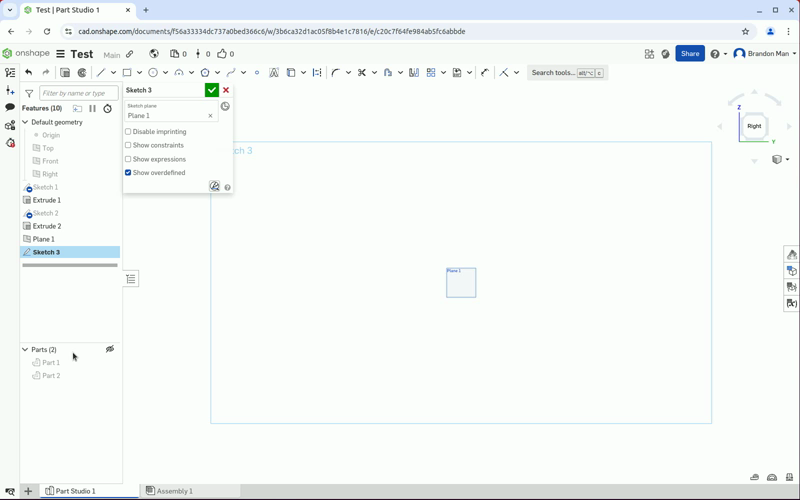
key_down(shift)
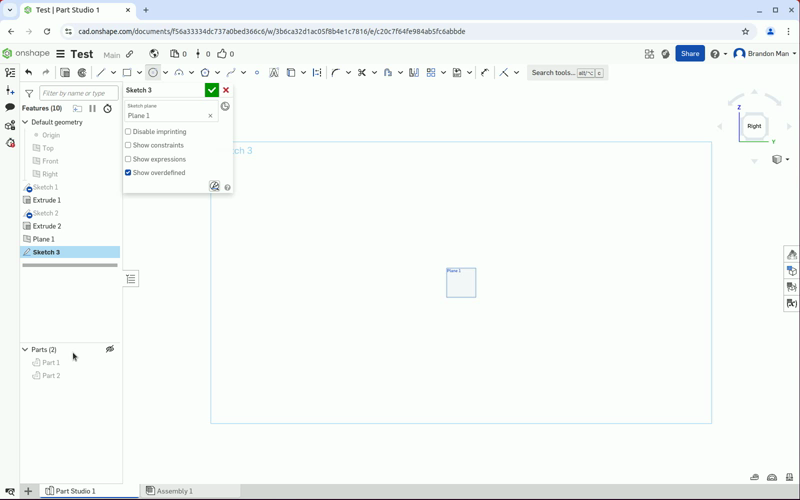
mouse_move(461, 282)
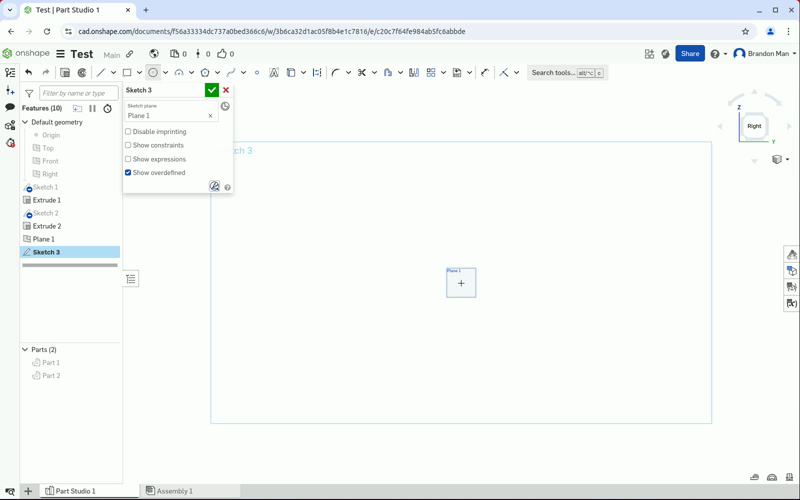
click(461, 282)
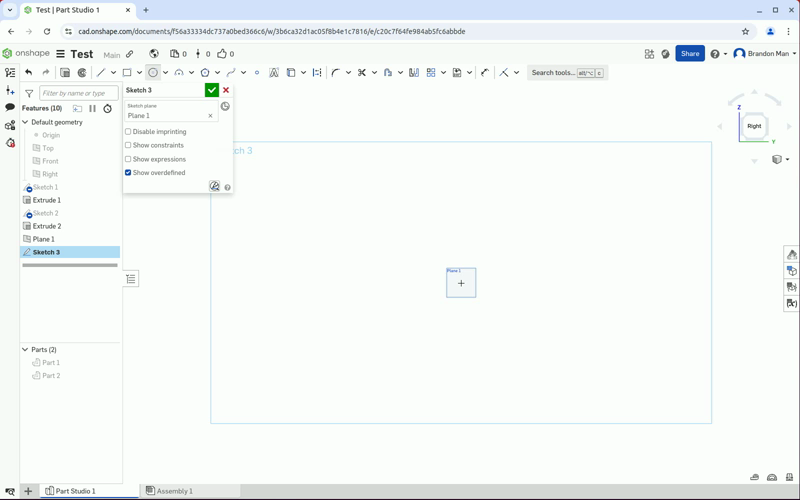
key_up(shift)
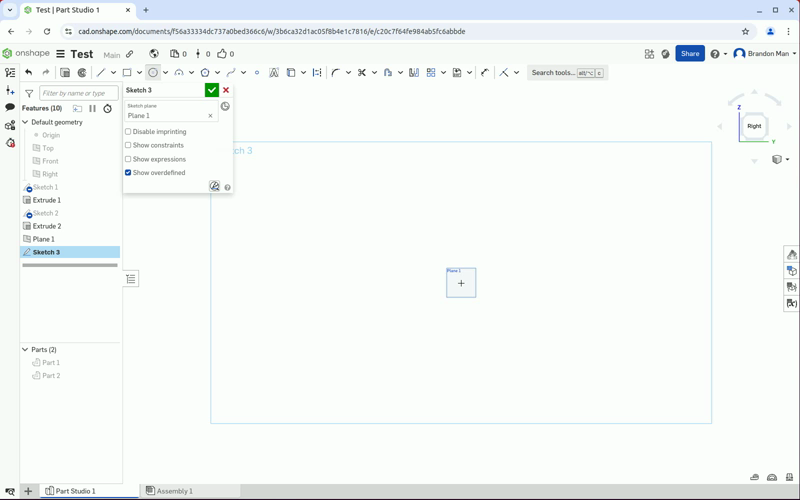
mouse_move(484, 282)
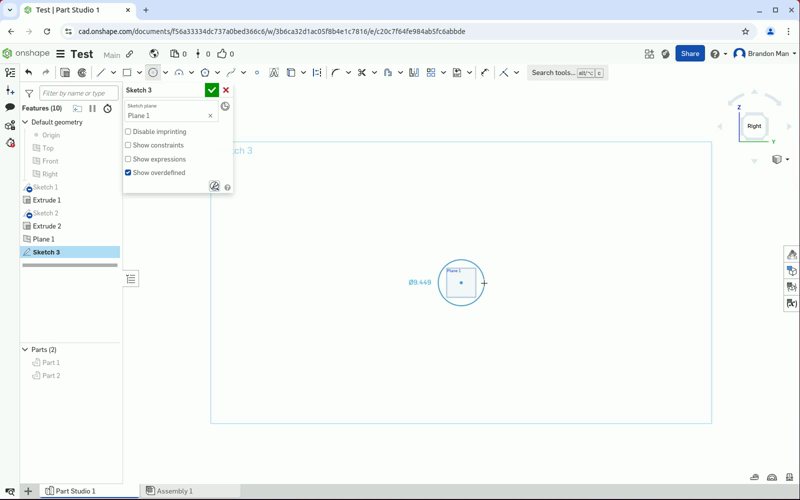
click(484, 282)
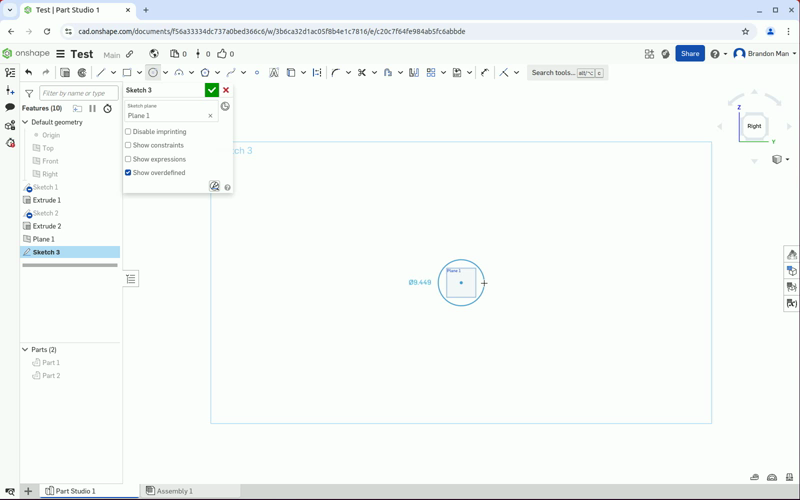
key(esc)
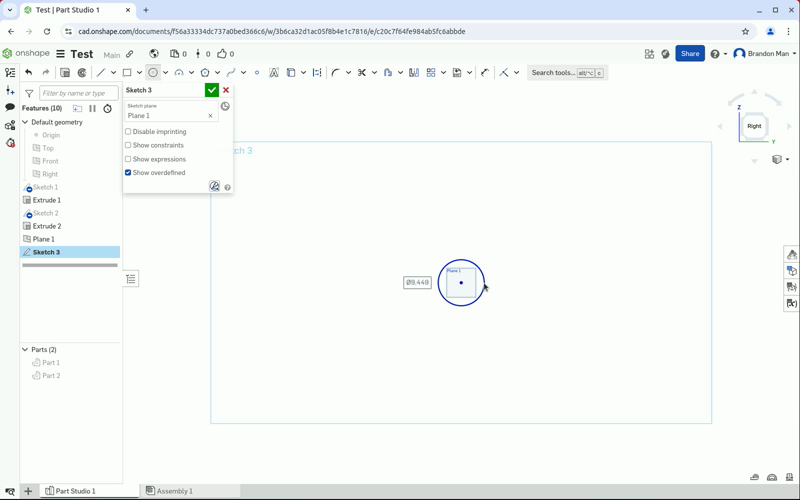
mouse_move(462, 271)
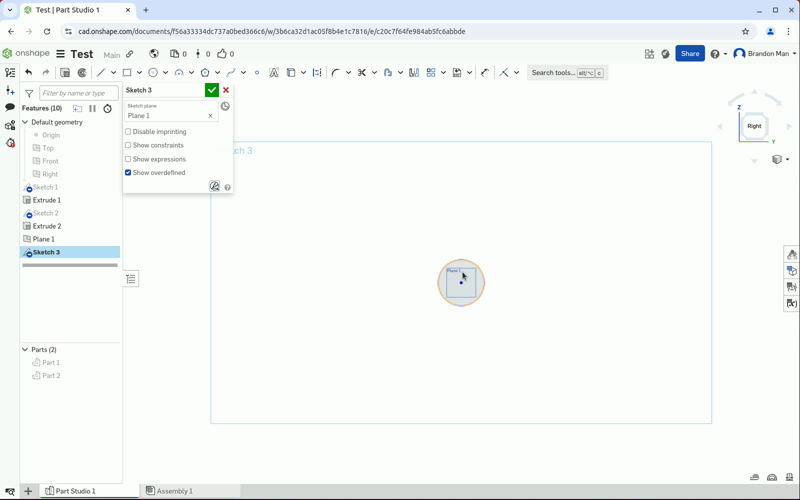
scroll(6)
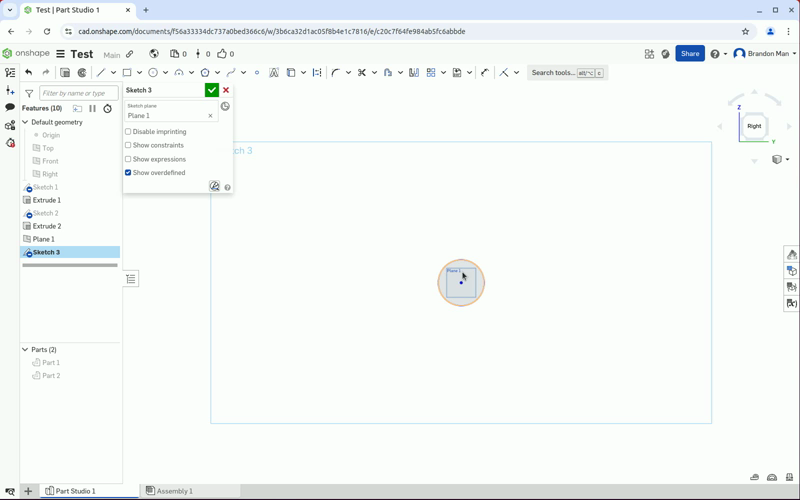
scroll(6)
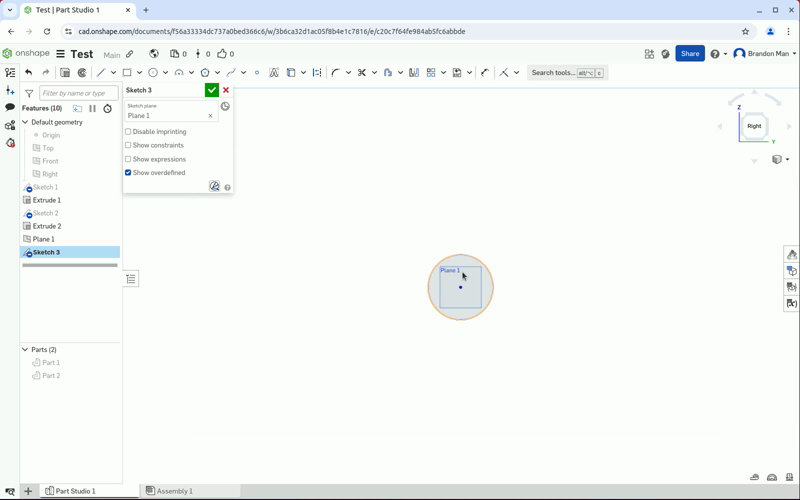
scroll(6)
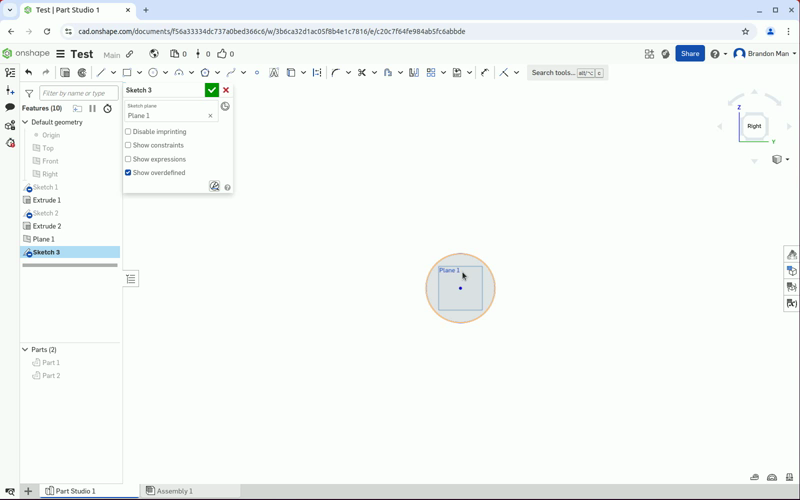
scroll(6)
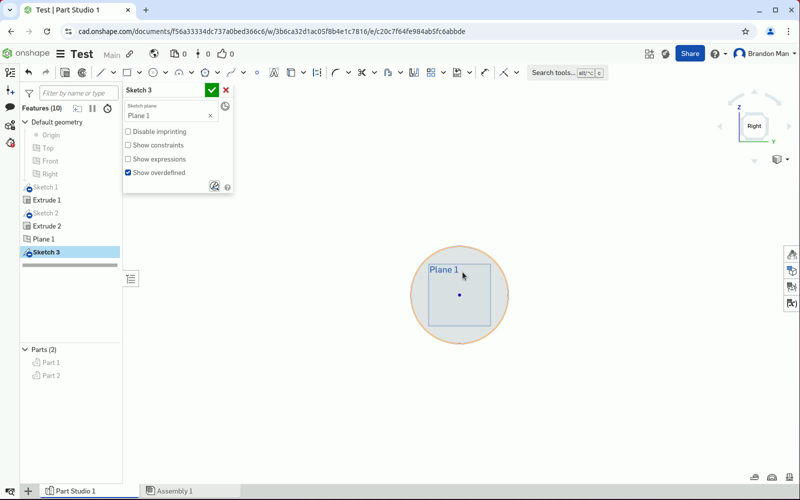
scroll(6)
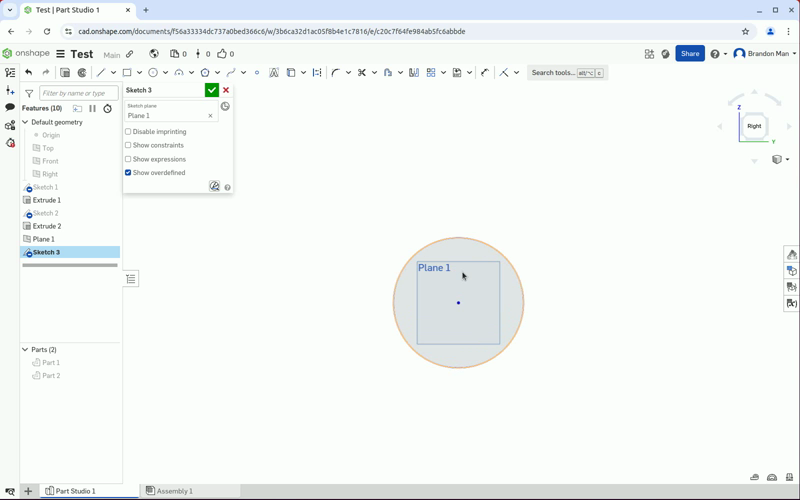
scroll(6)
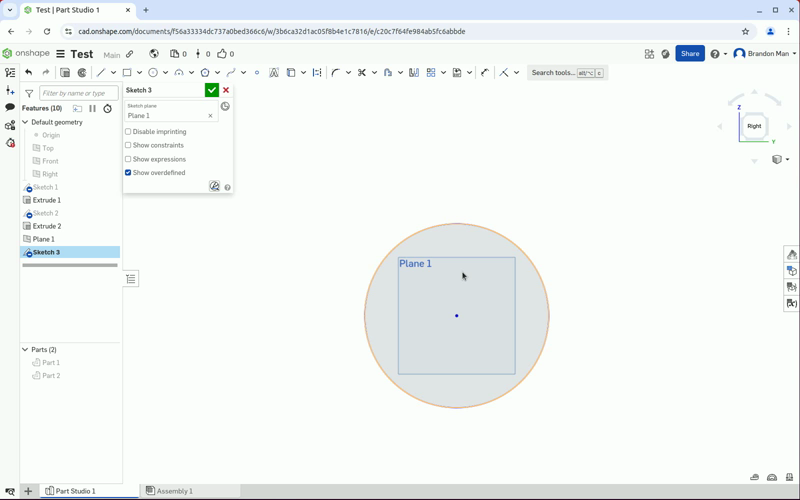
scroll(6)
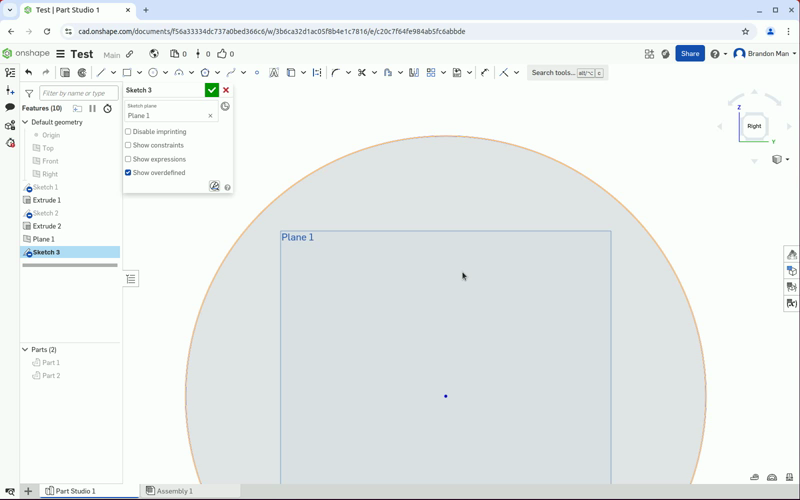
click(462, 271)
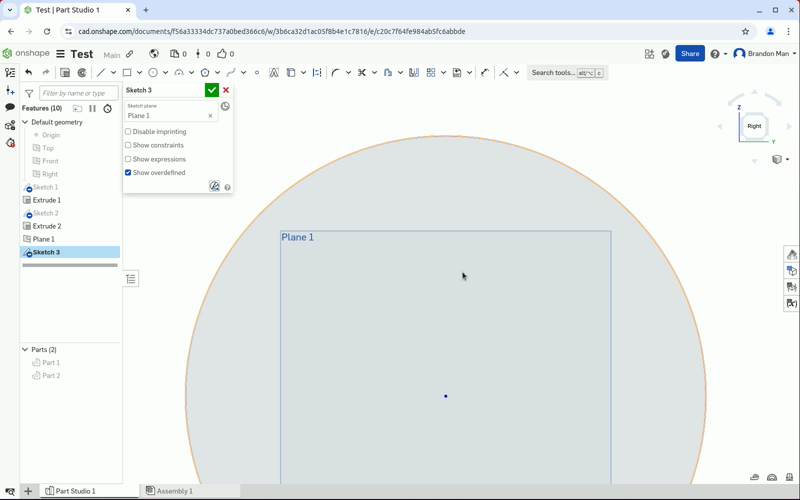
scroll(-6)
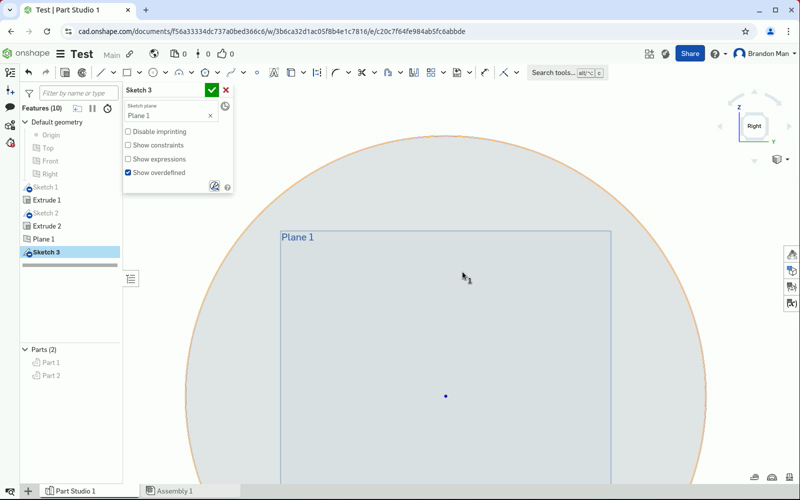
scroll(-6)
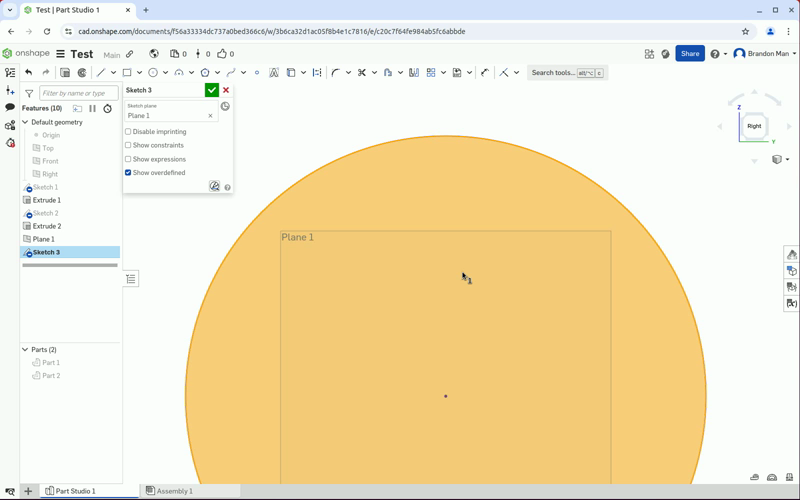
scroll(-6)
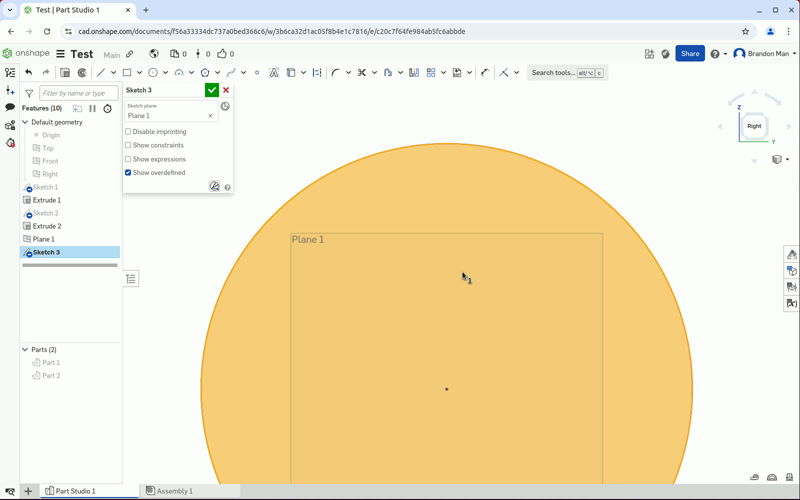
scroll(-6)
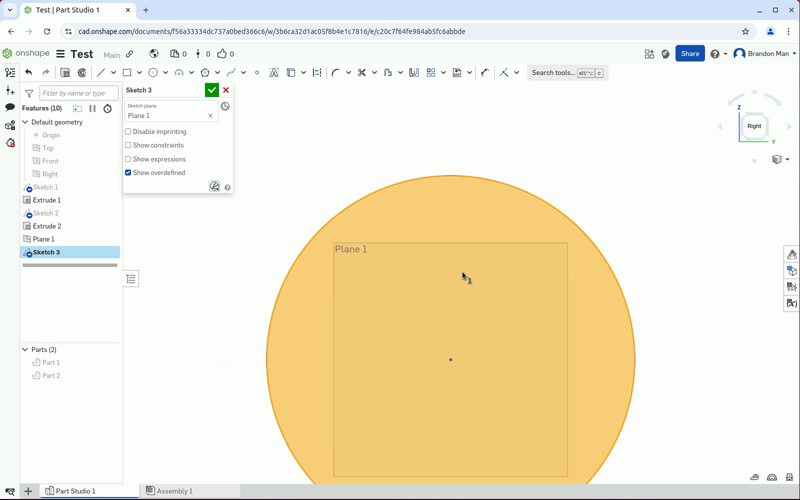
scroll(-6)
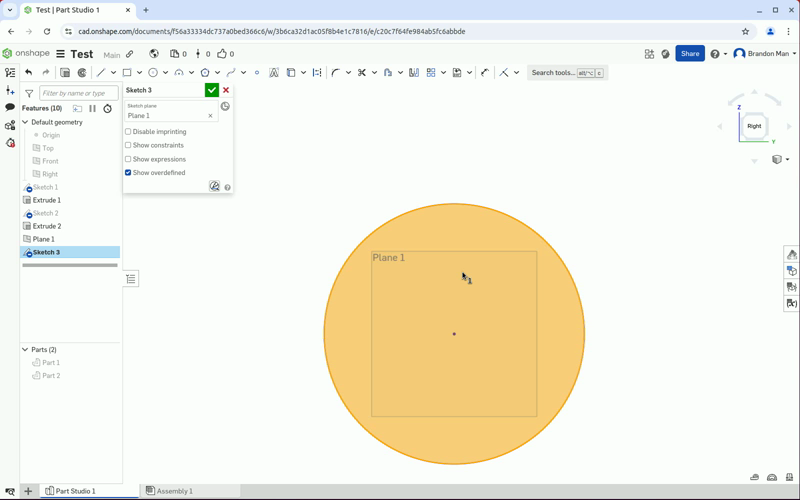
scroll(-6)
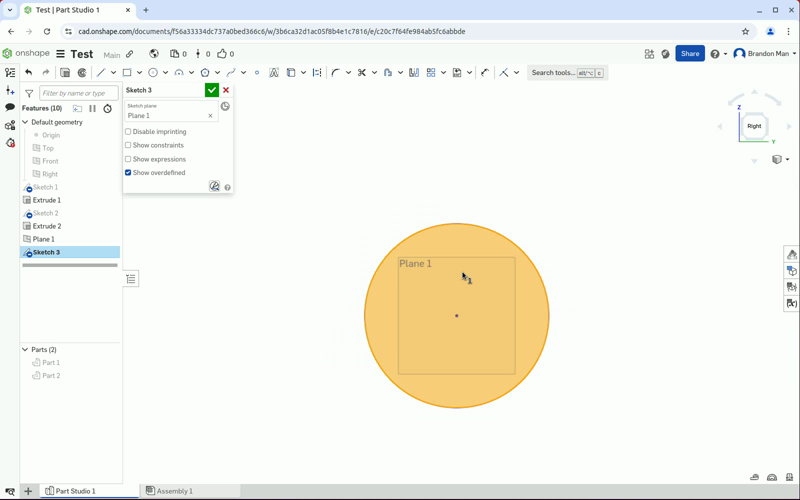
scroll(-6)
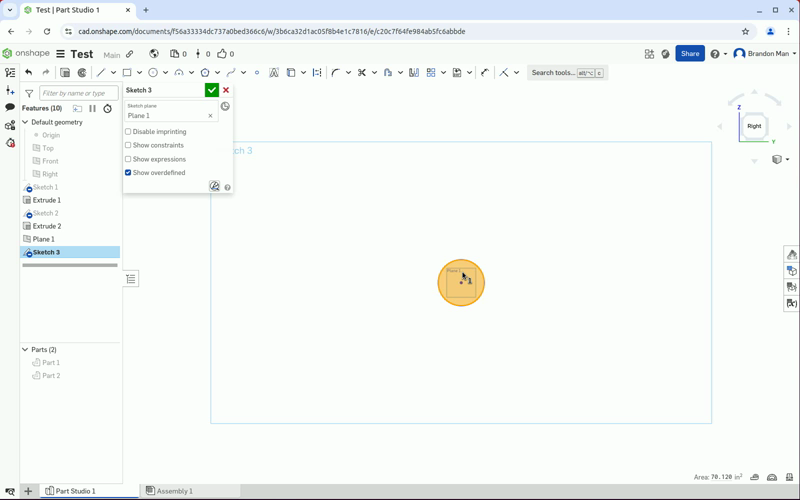
mouse_move(73, 352)
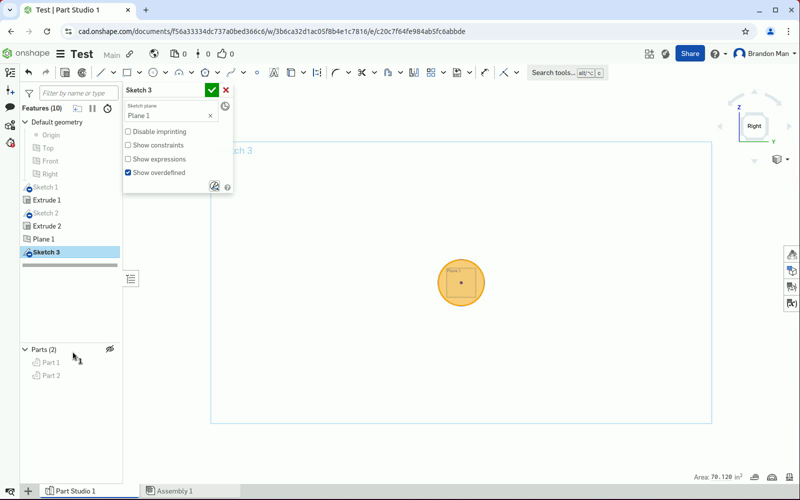
key(shift+y)
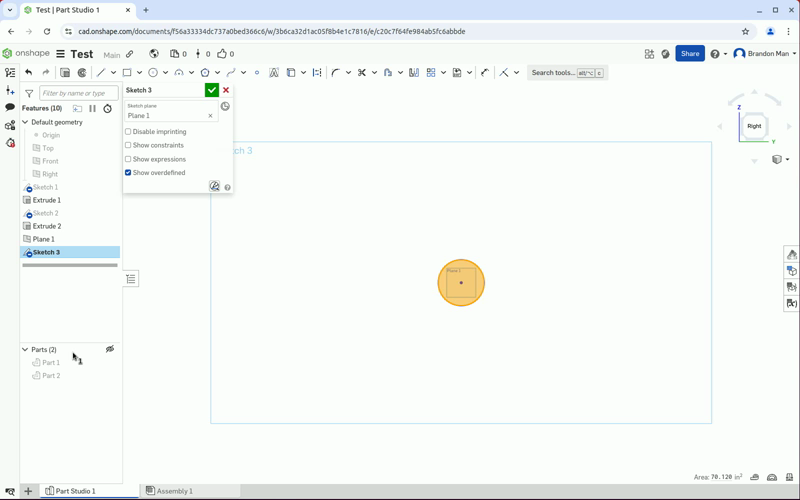
key(shift+e)
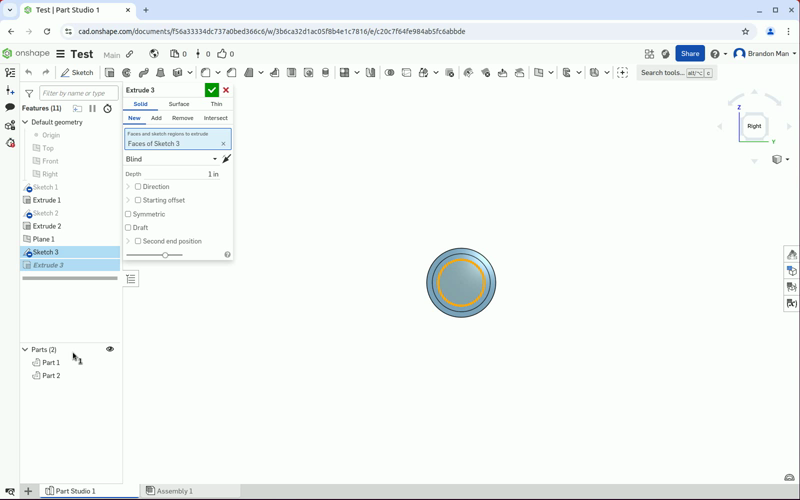
mouse_move(143, 106)
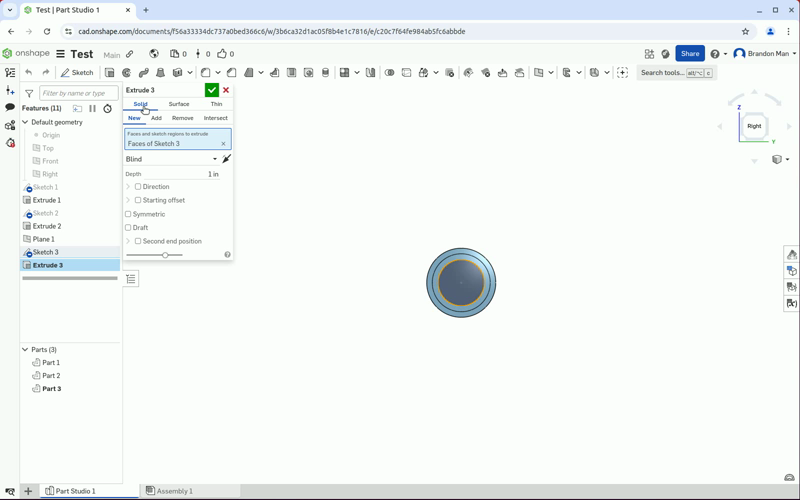
click(143, 106)
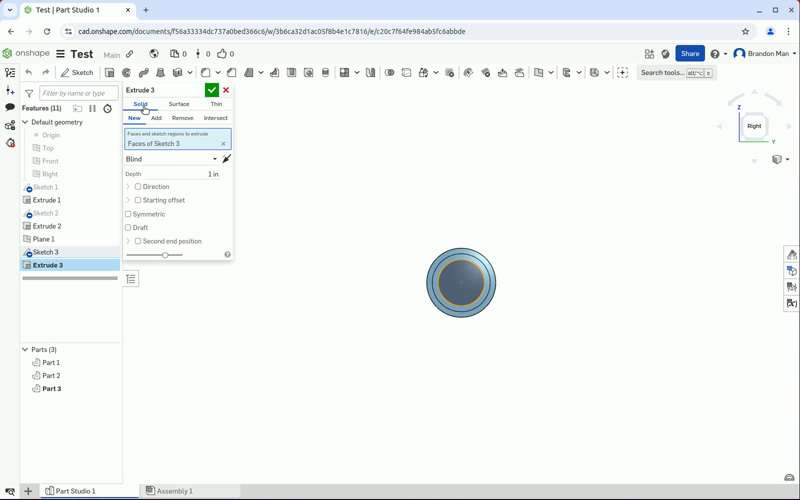
mouse_move(137, 120)
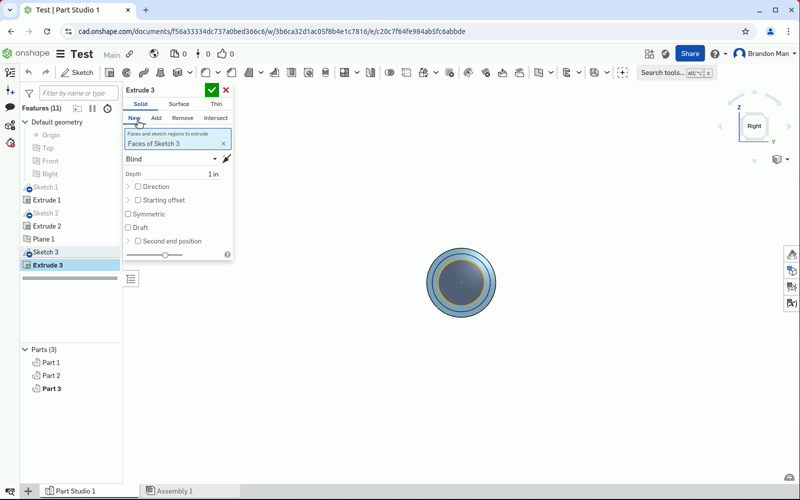
click(137, 120)
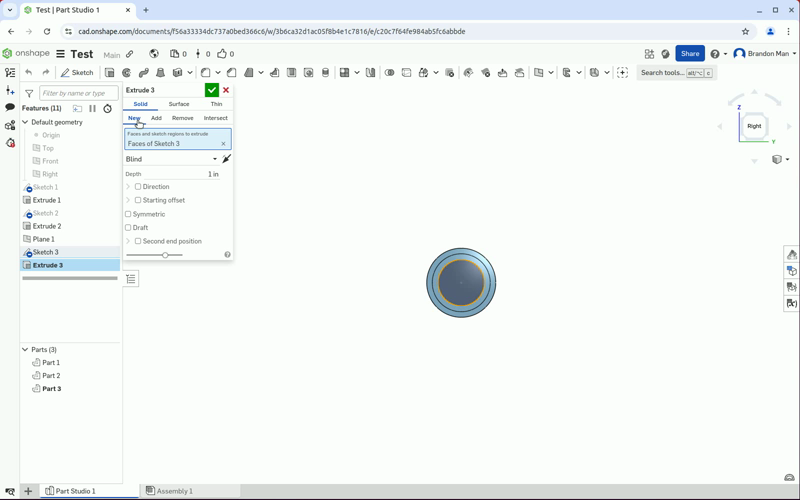
key(tab, 4)
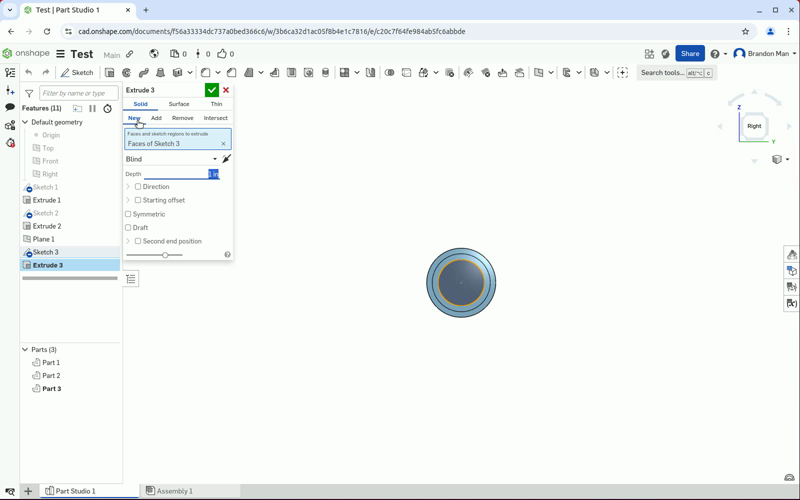
text(6.981)
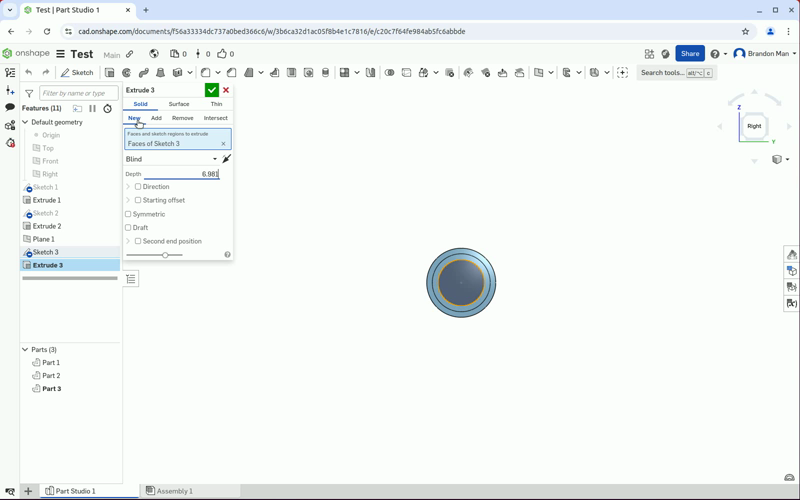
key(enter)
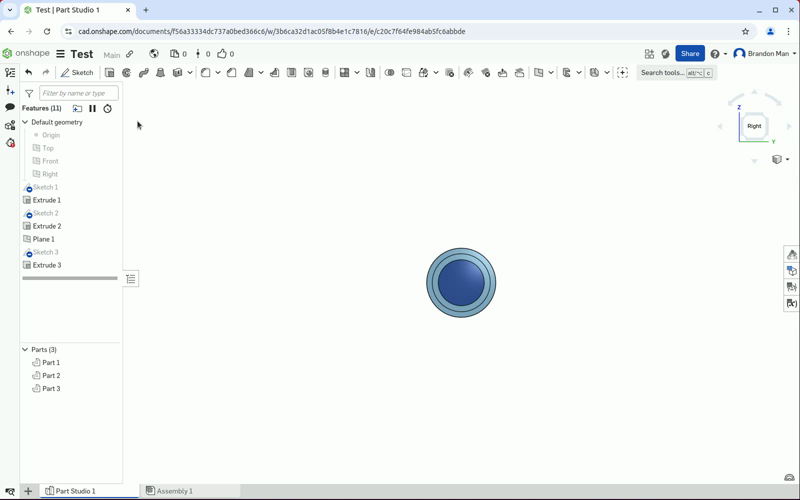
key(shift+h)
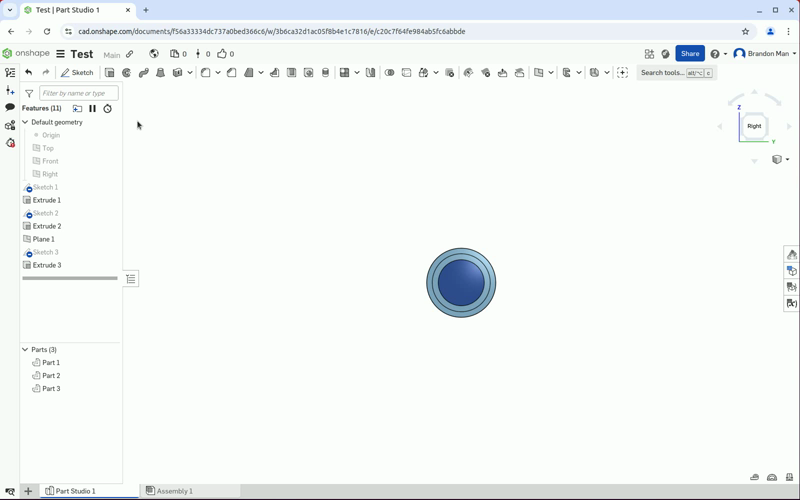
key(shift+h)
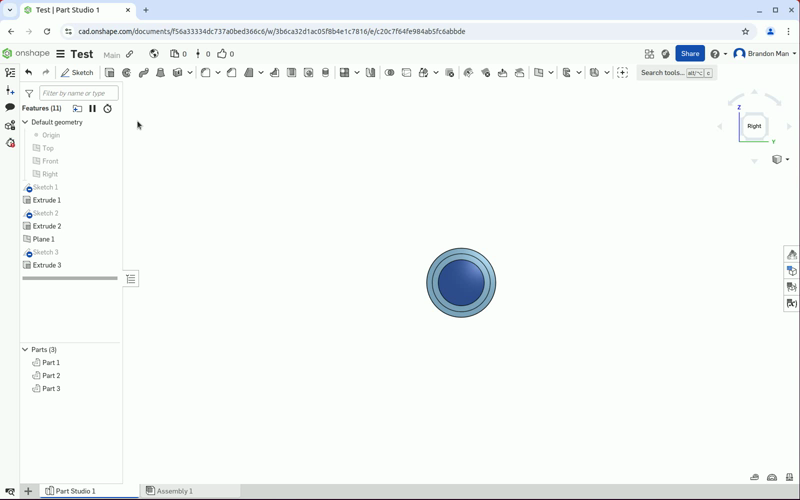
mouse_move(73, 189)
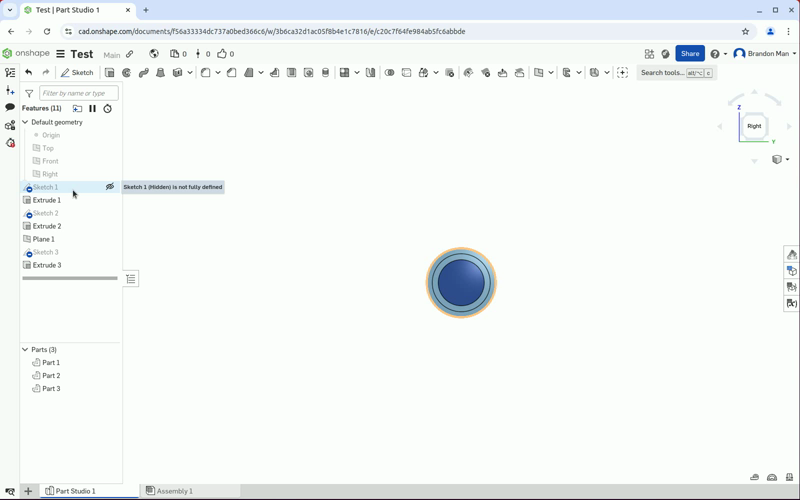
click(73, 189)
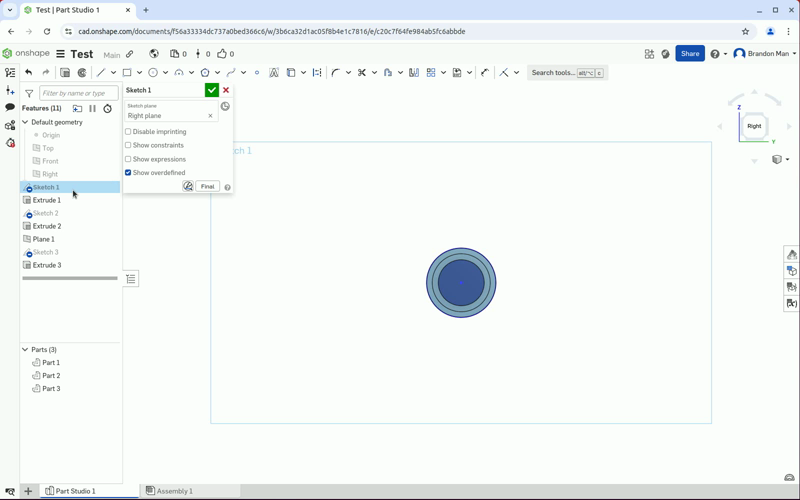
mouse_move(229, 92)
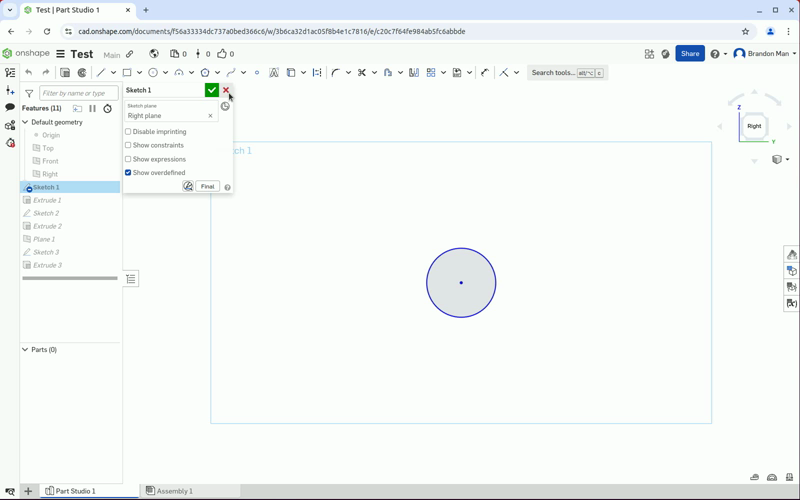
click(229, 92)
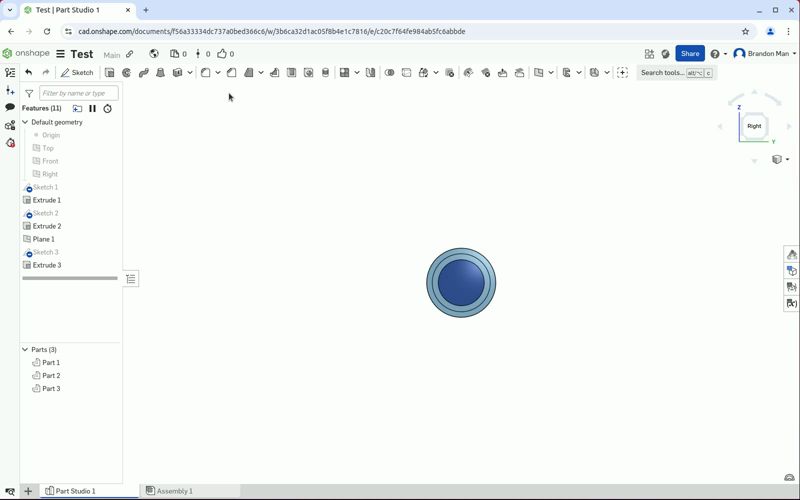
mouse_move(541, 75)
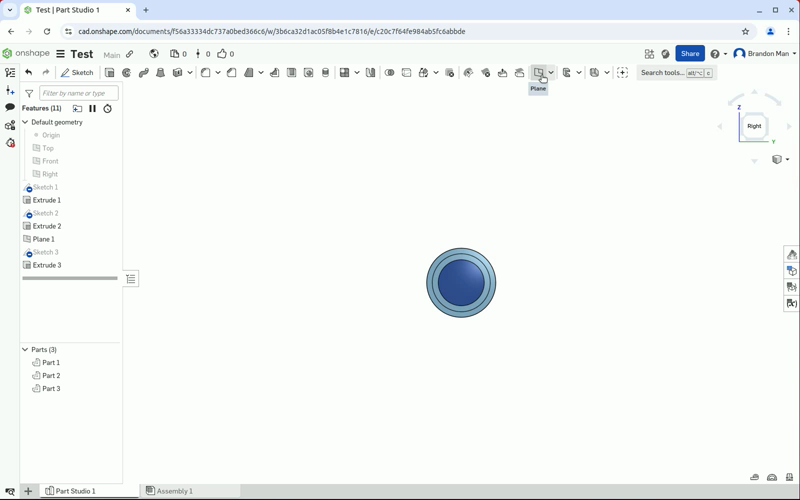
click(541, 75)
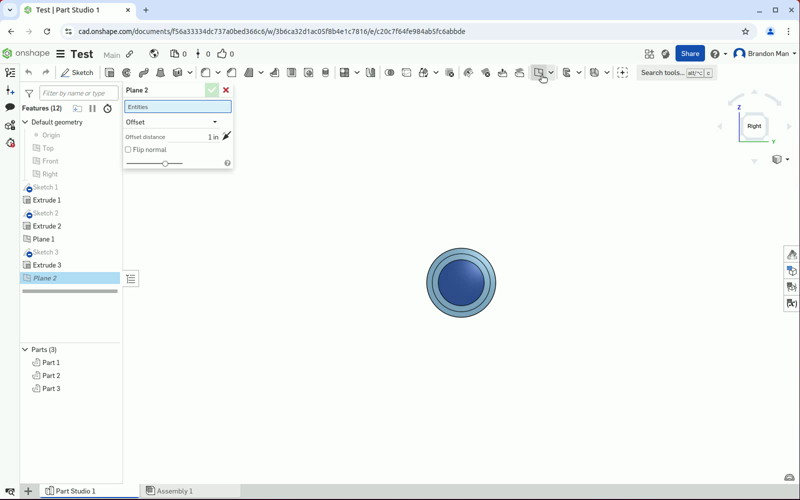
mouse_move(73, 176)
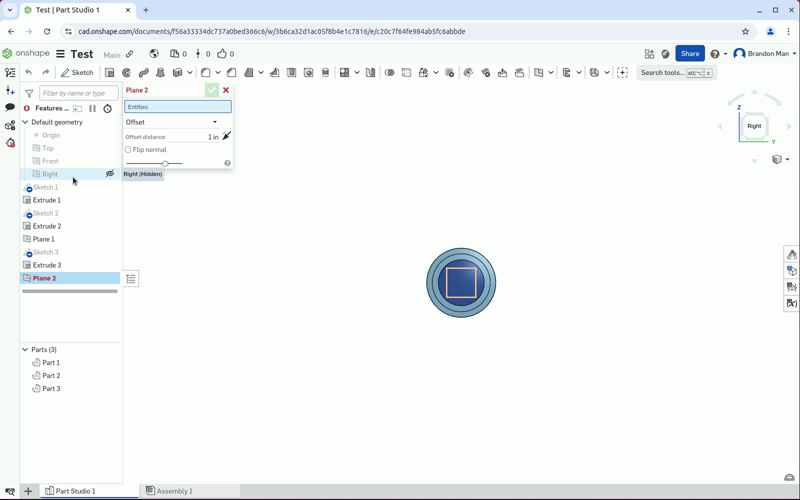
click(73, 176)
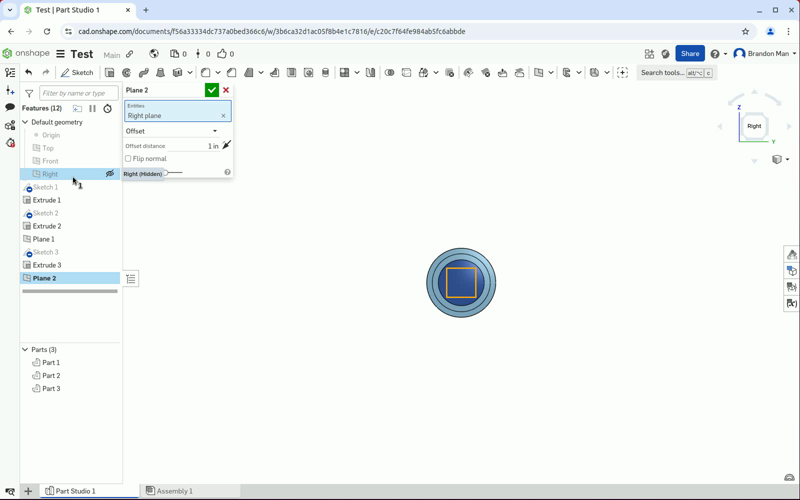
key(tab, 2)
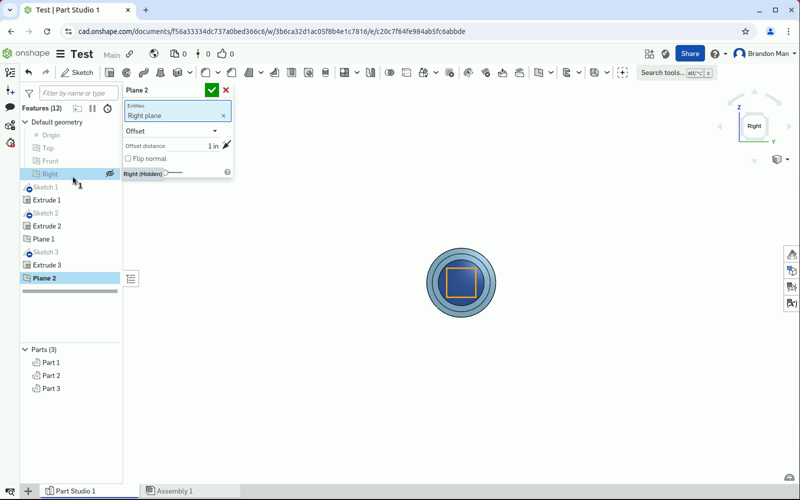
text(11.554)
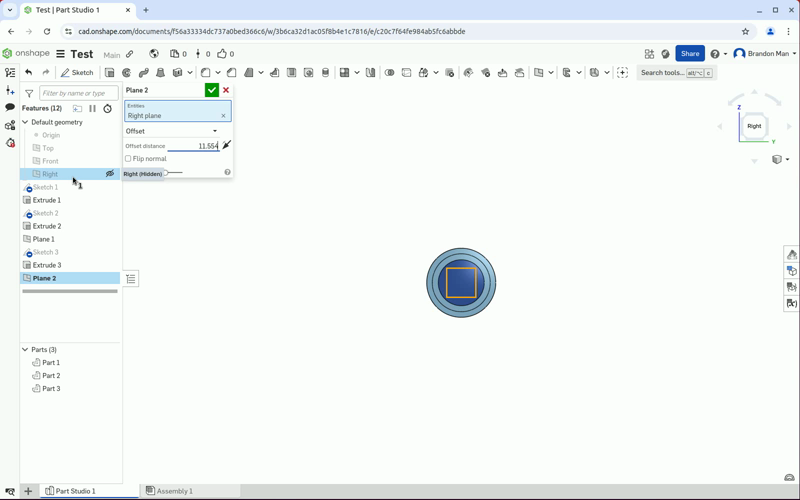
key(enter, 2)
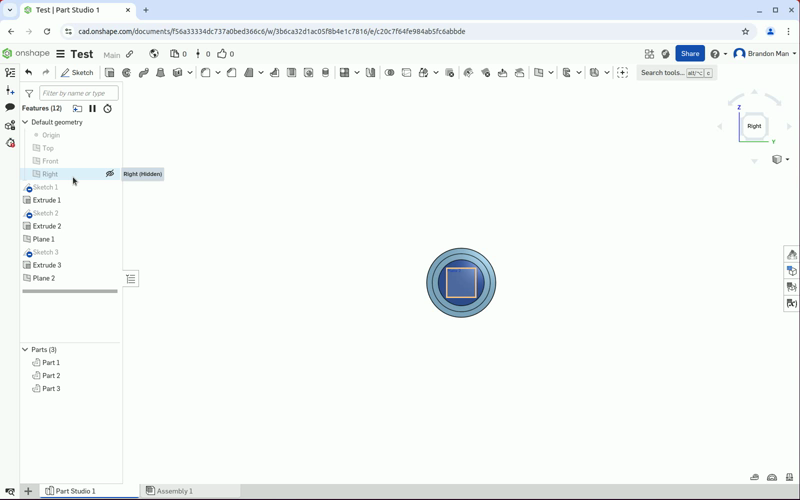
key(shift+s)
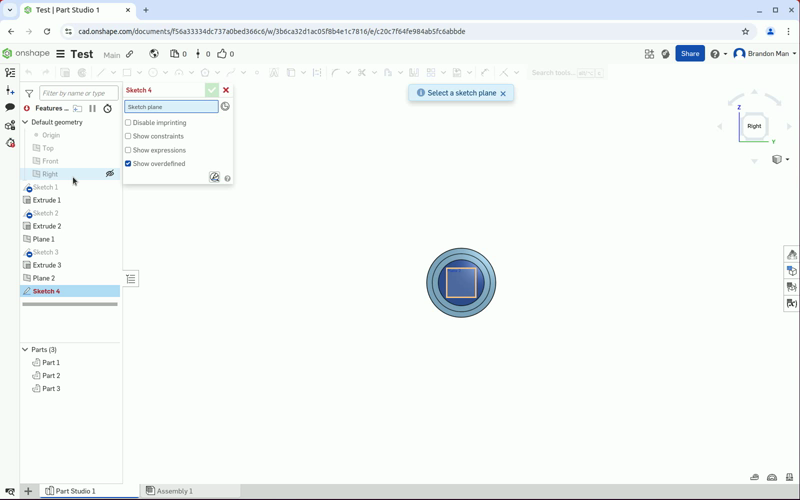
mouse_move(73, 280)
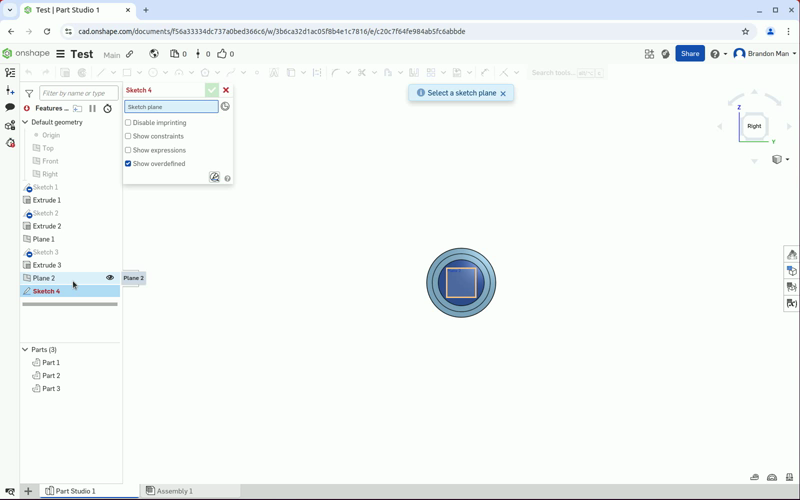
click(73, 280)
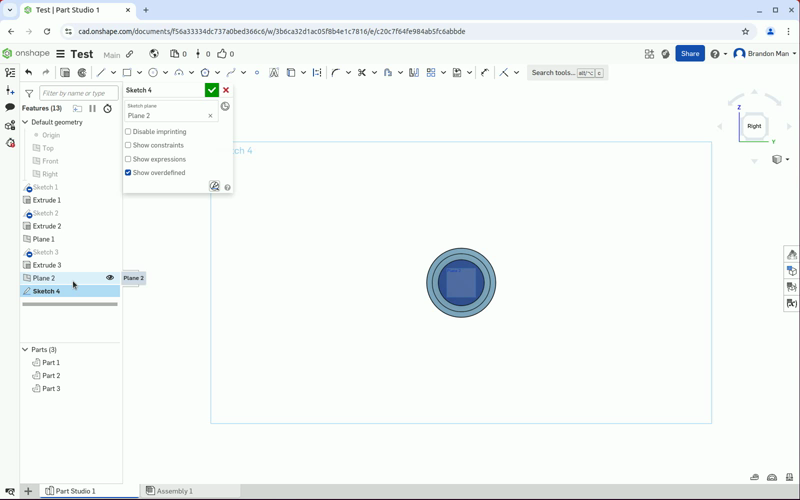
mouse_move(73, 352)
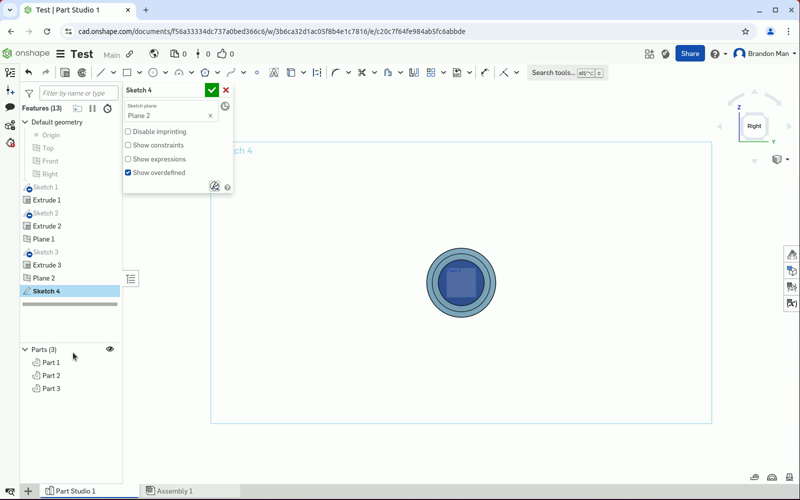
key(y)
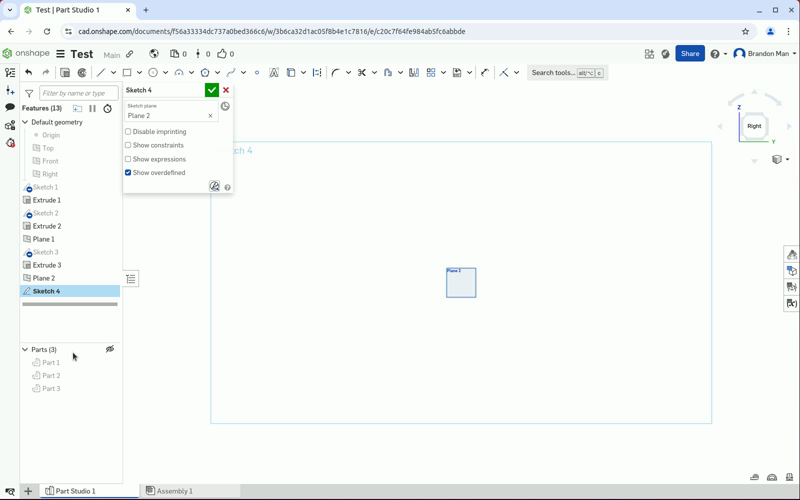
key(c)
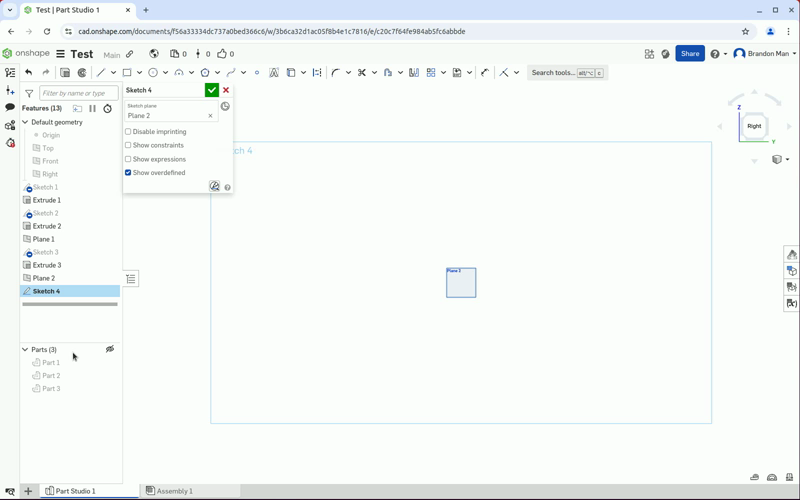
key_down(shift)
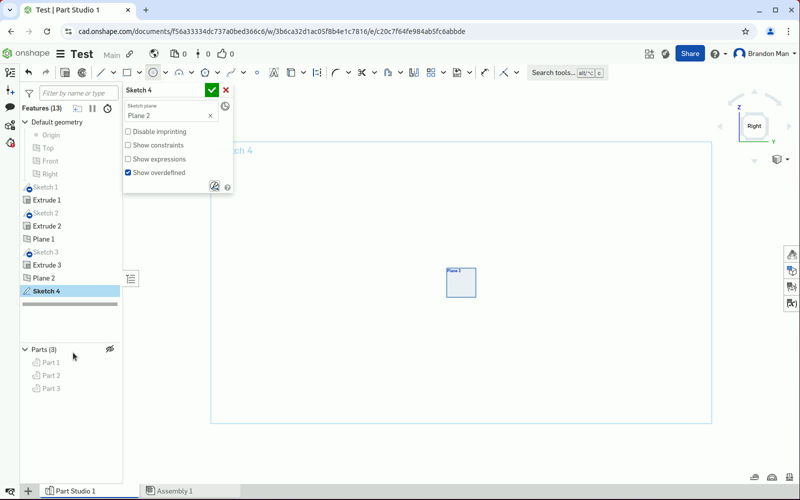
mouse_move(461, 282)
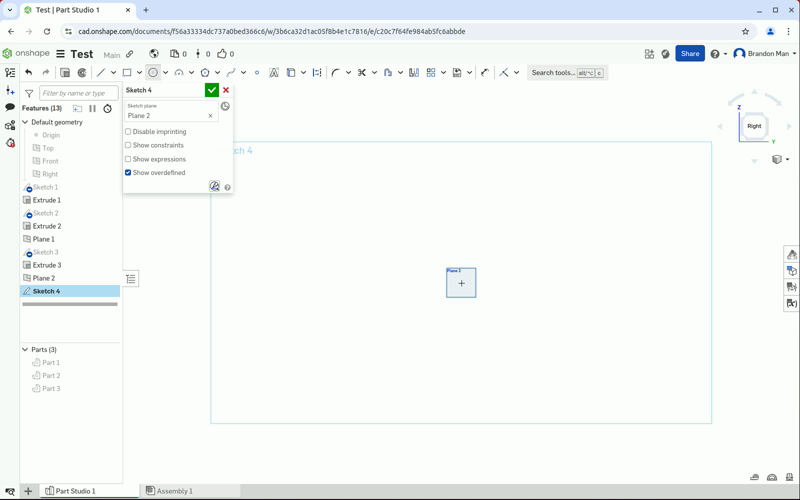
click(461, 282)
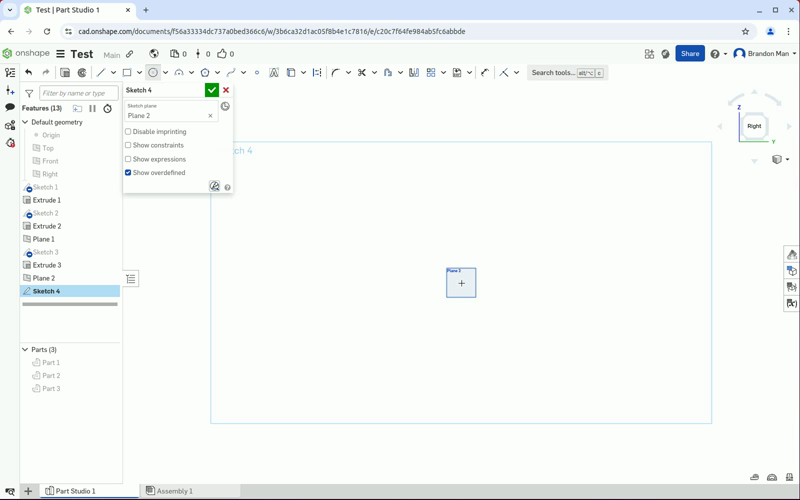
key_up(shift)
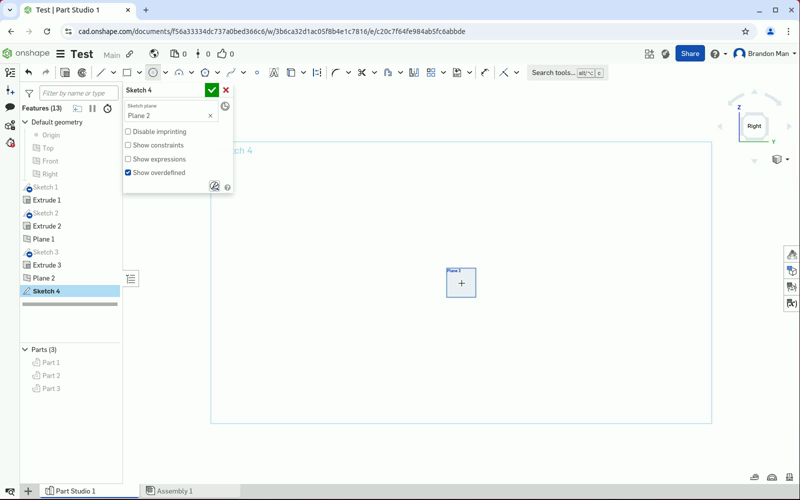
mouse_move(479, 282)
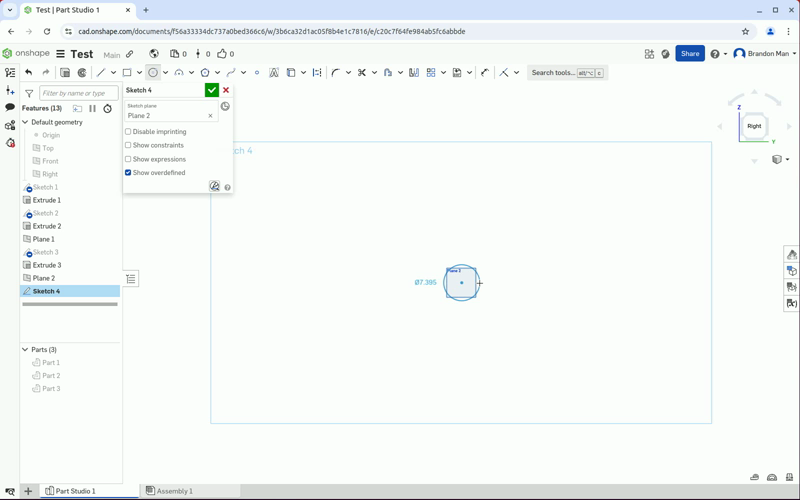
click(479, 282)
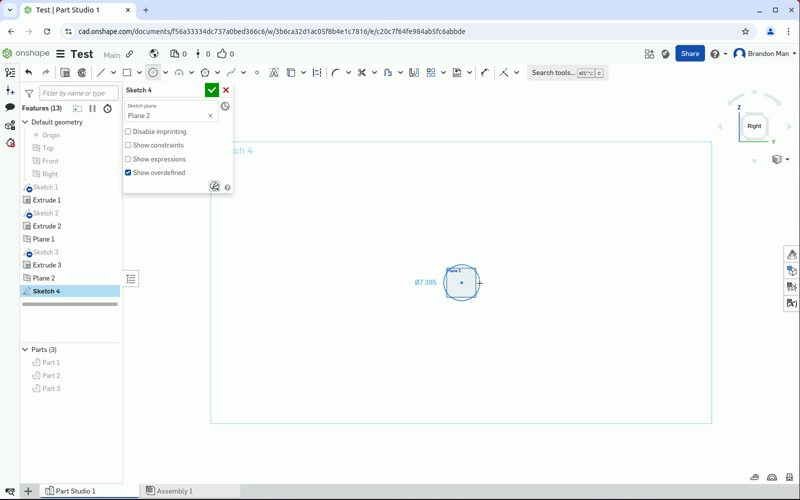
key(esc)
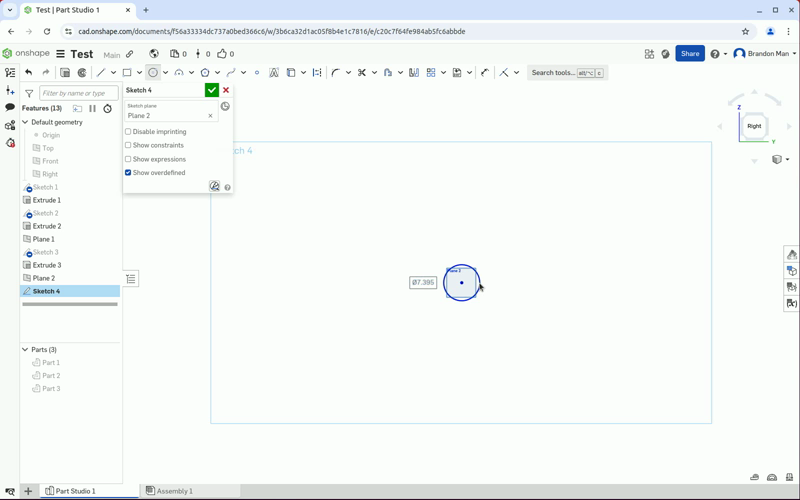
mouse_move(446, 284)
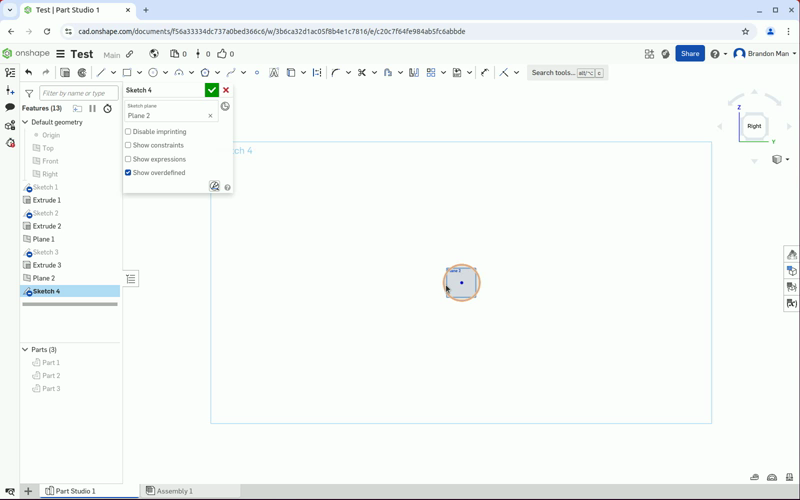
scroll(6)
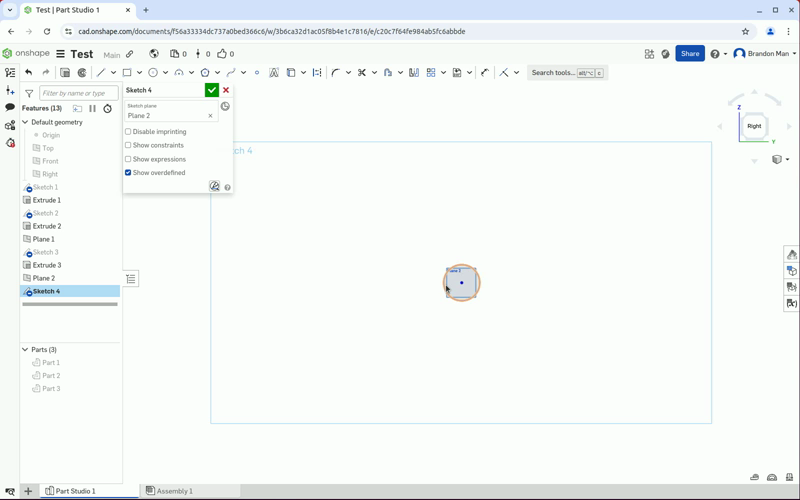
scroll(6)
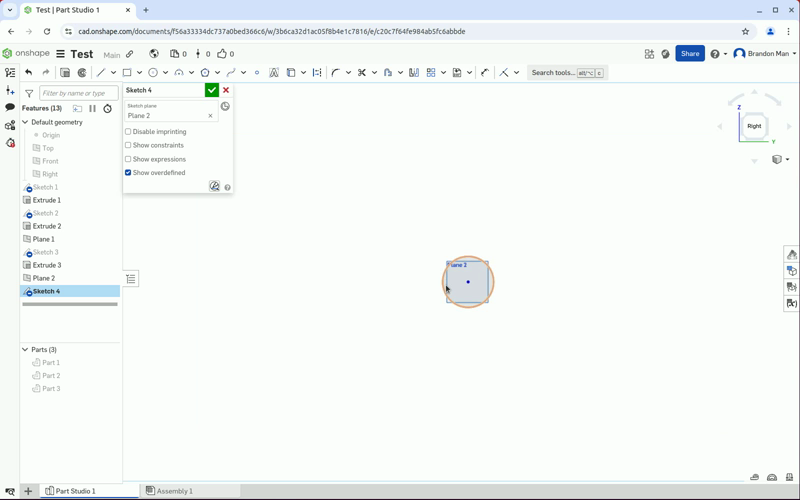
scroll(6)
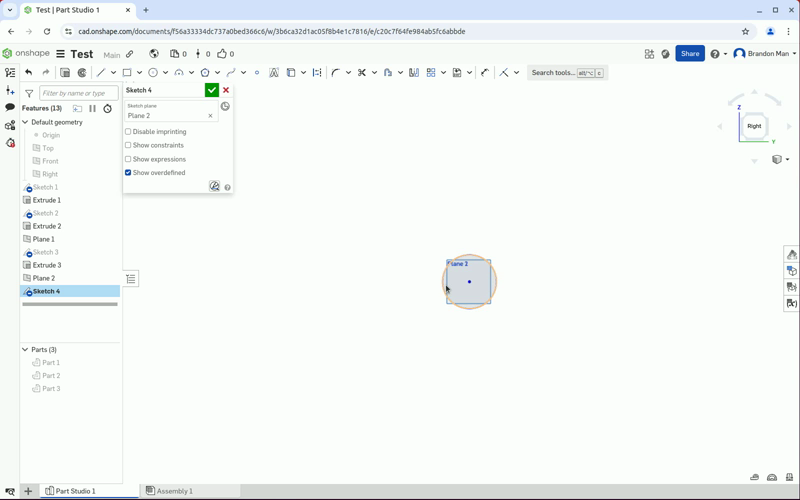
scroll(6)
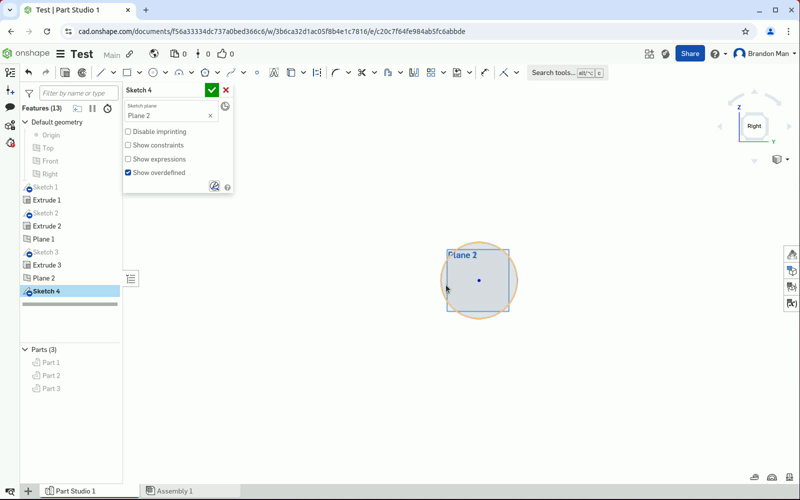
scroll(6)
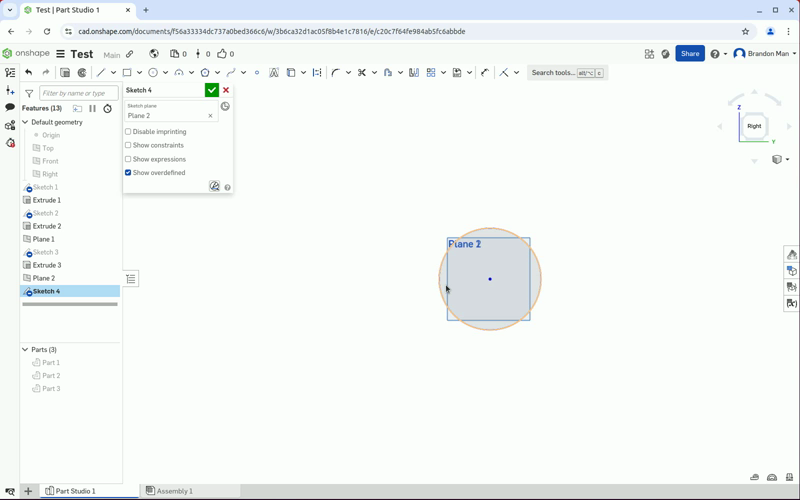
scroll(6)
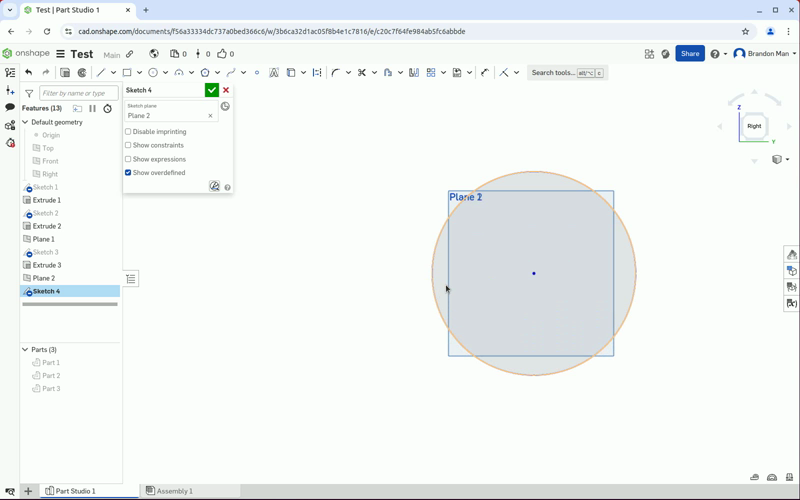
scroll(6)
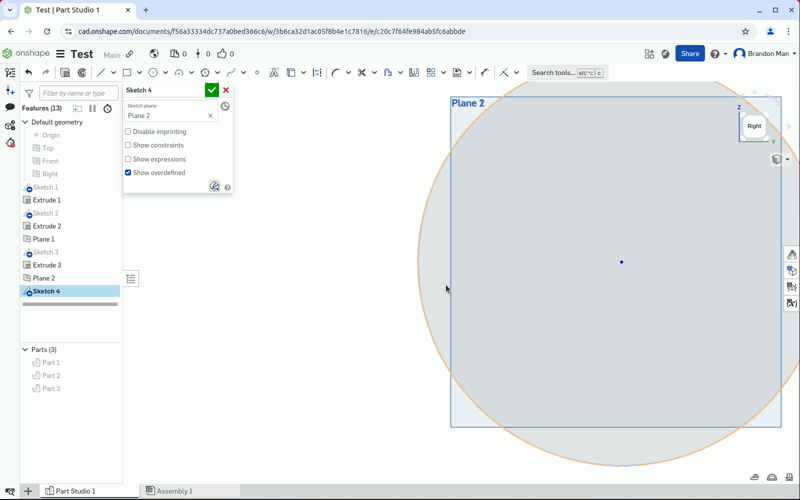
click(446, 284)
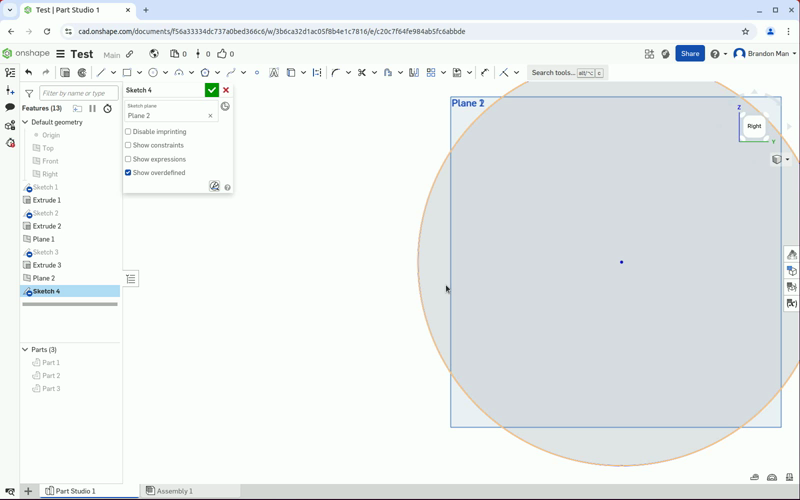
scroll(-6)
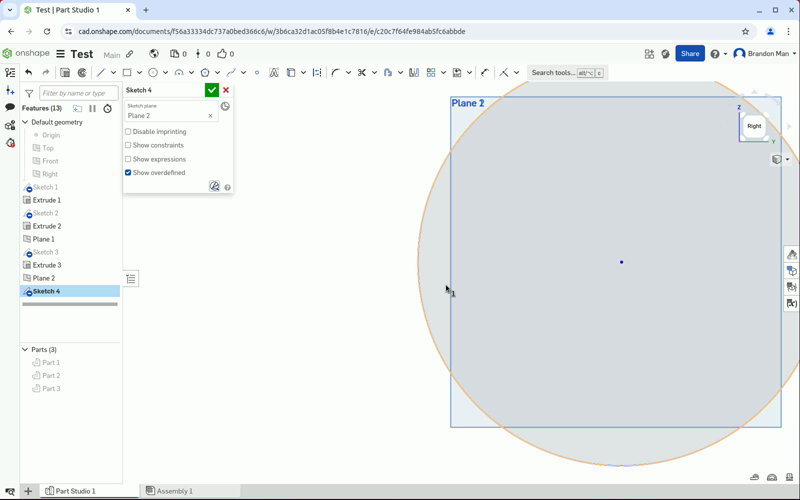
scroll(-6)
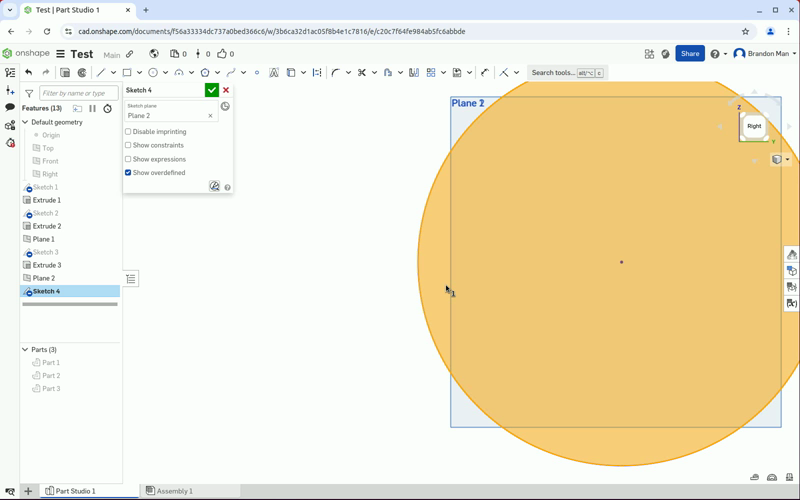
scroll(-6)
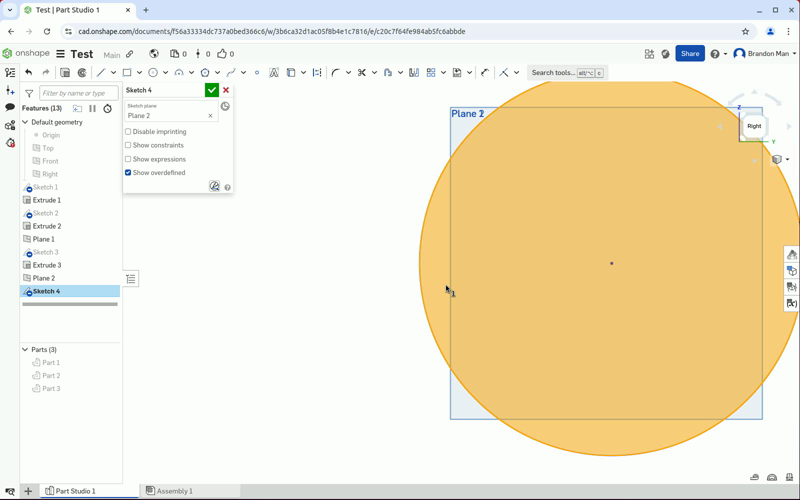
scroll(-6)
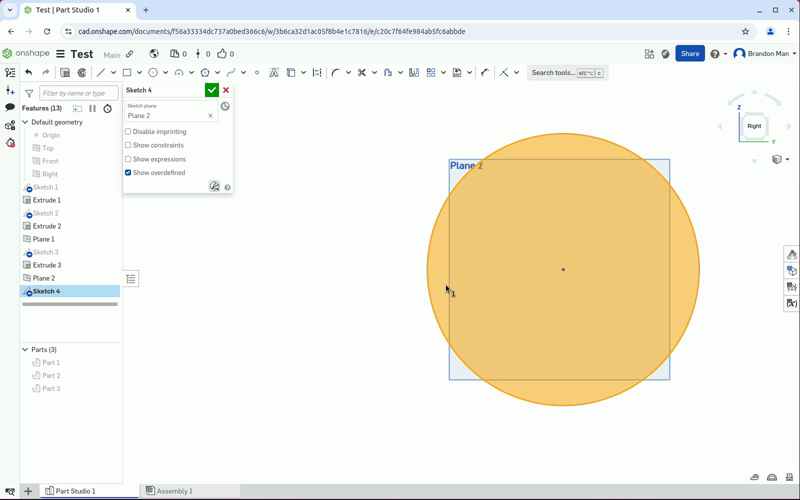
scroll(-6)
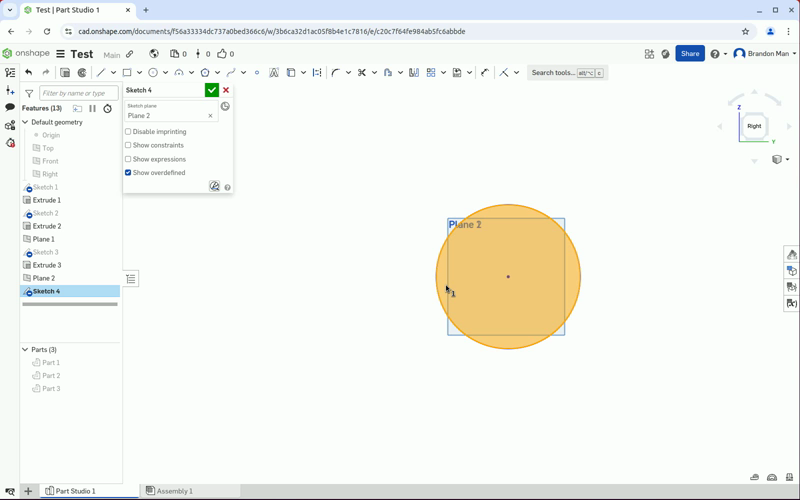
scroll(-6)
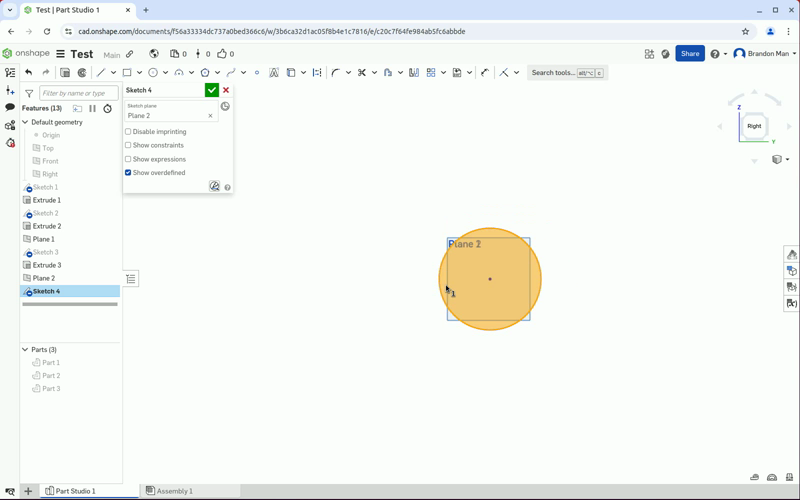
scroll(-6)
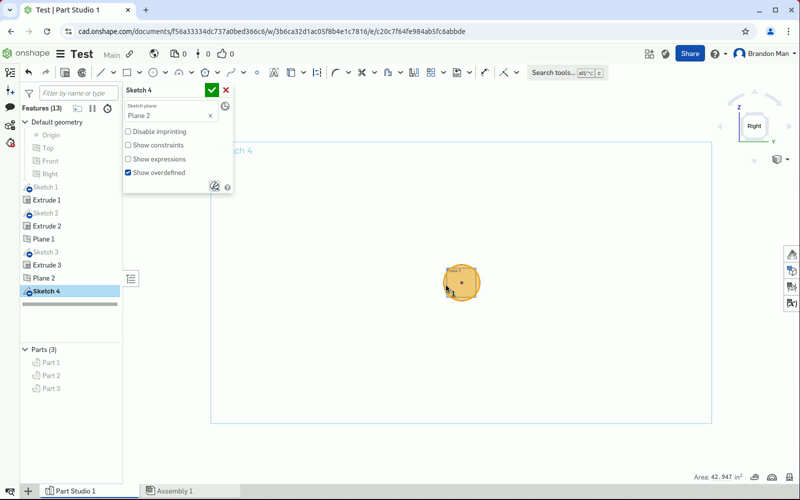
mouse_move(73, 352)
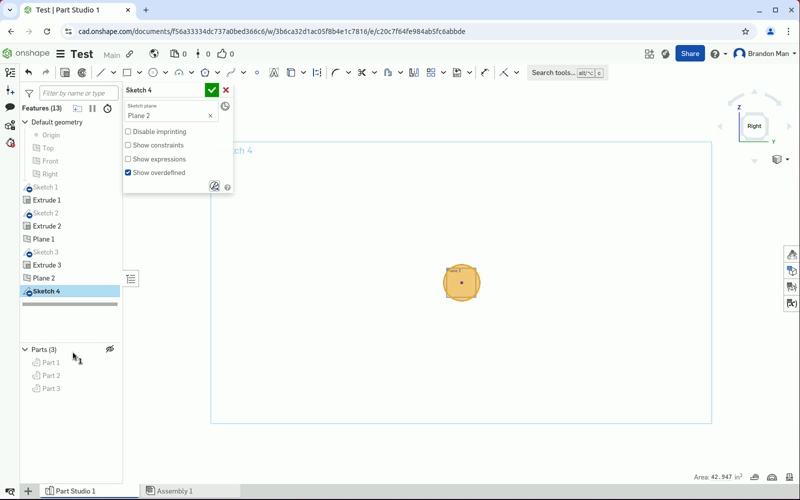
key(shift+y)
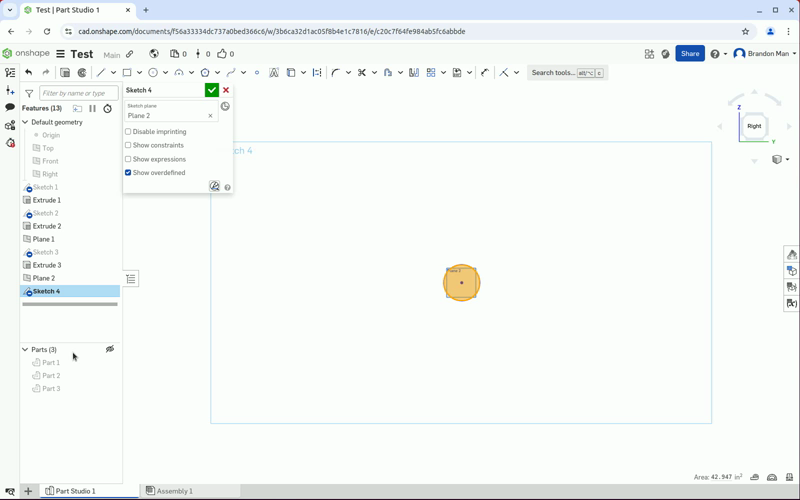
key(shift+e)
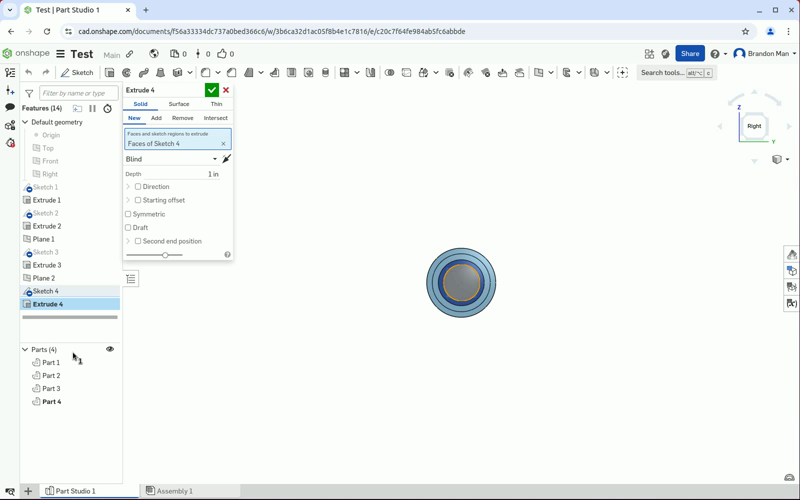
mouse_move(143, 106)
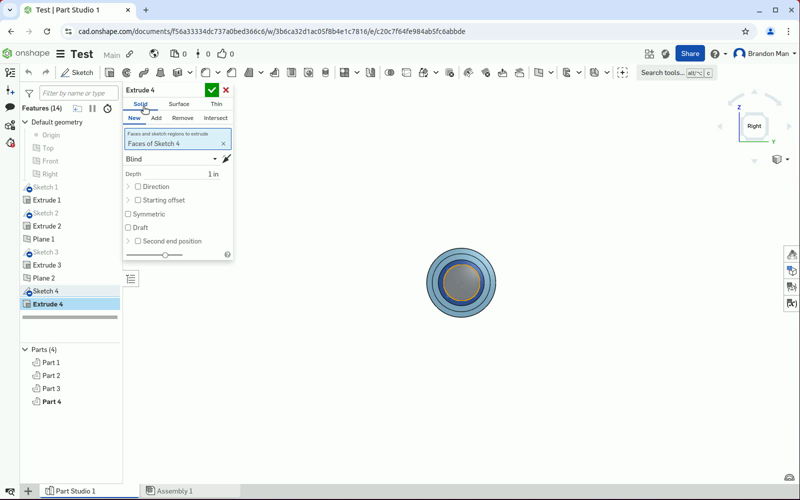
click(143, 106)
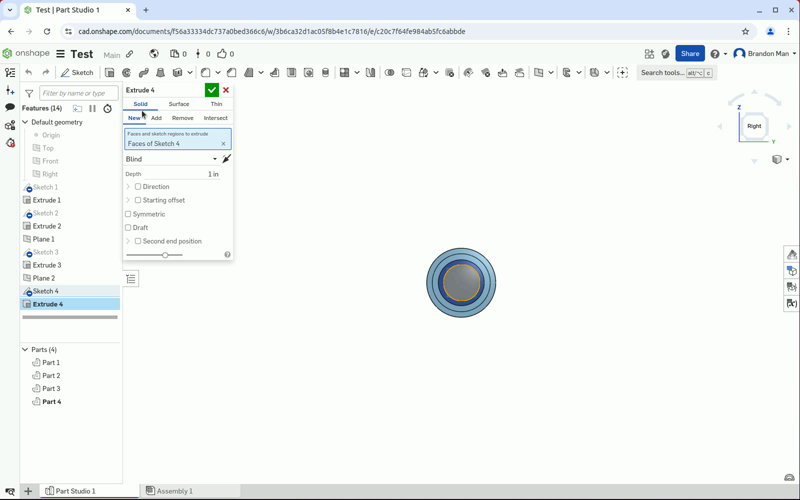
mouse_move(137, 120)
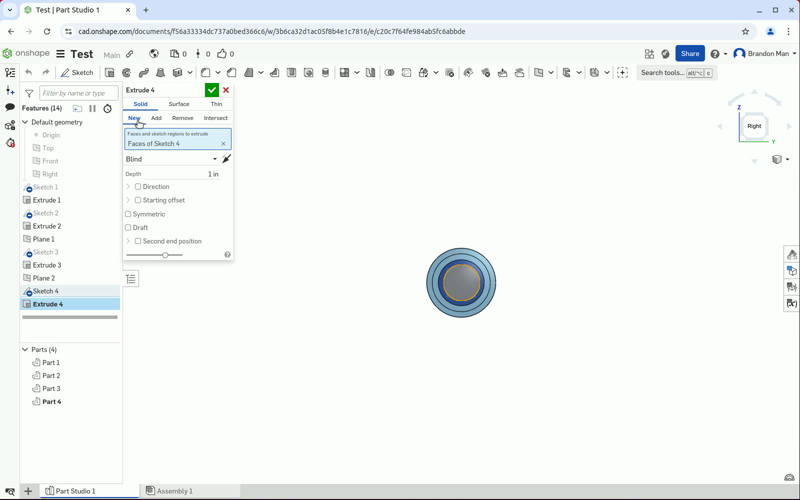
click(137, 120)
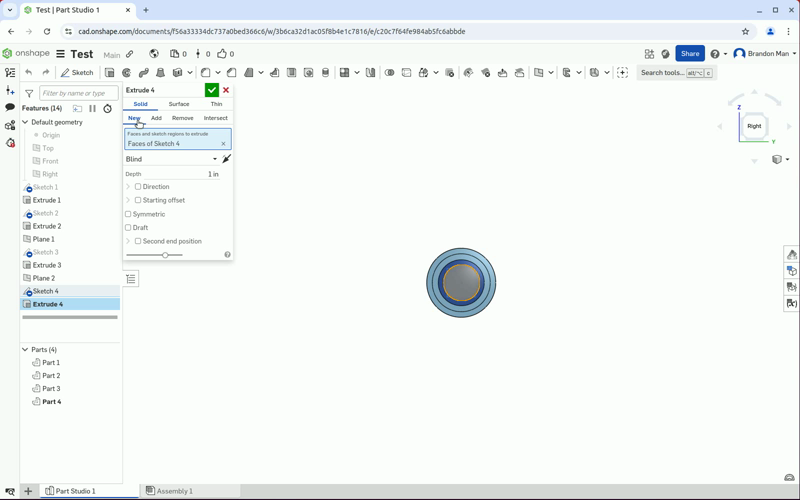
key(tab, 4)
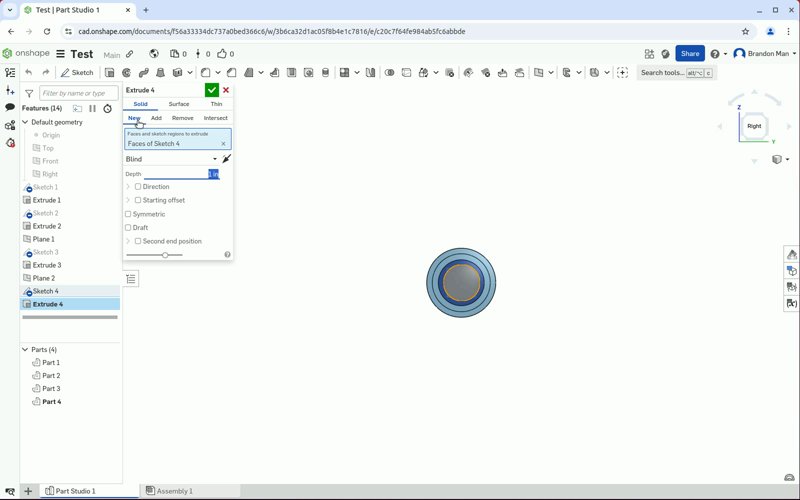
text(11.554)
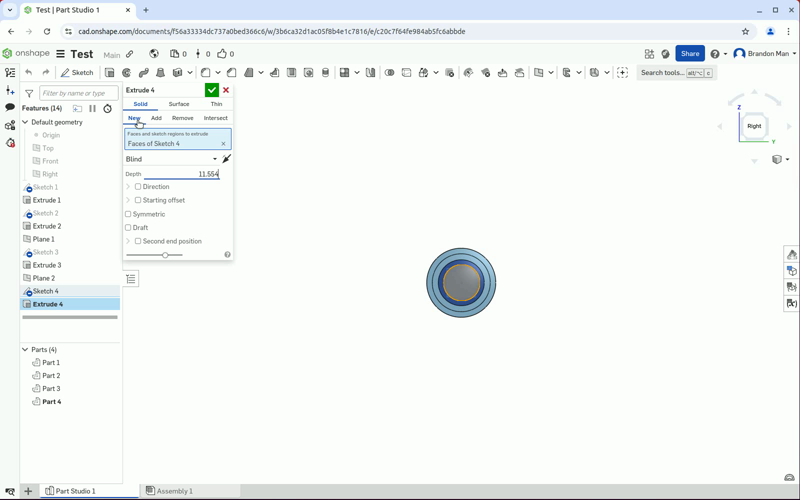
key(enter)
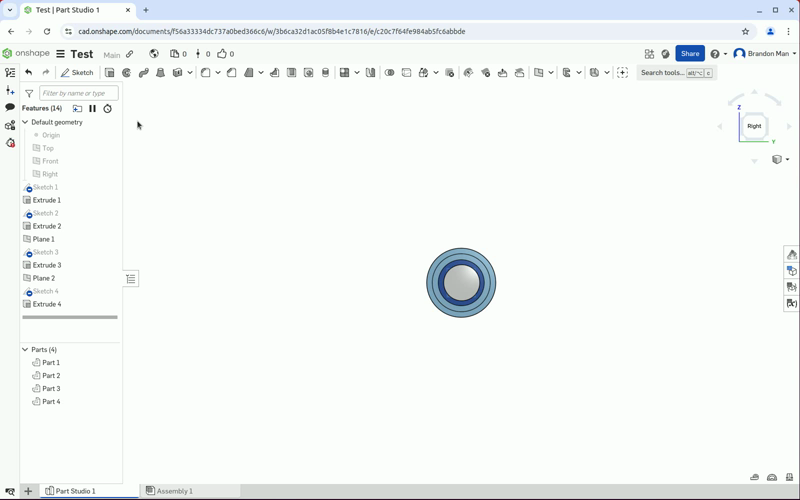
key(shift+h)
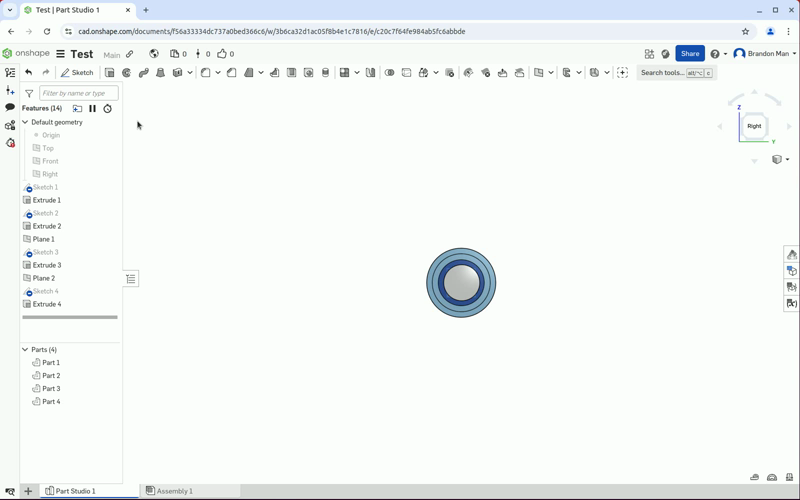
key(shift+h)
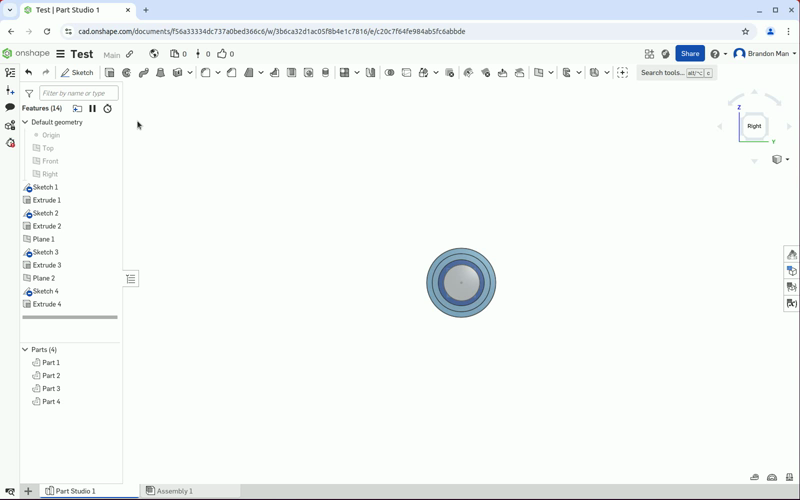
key(shift+7)
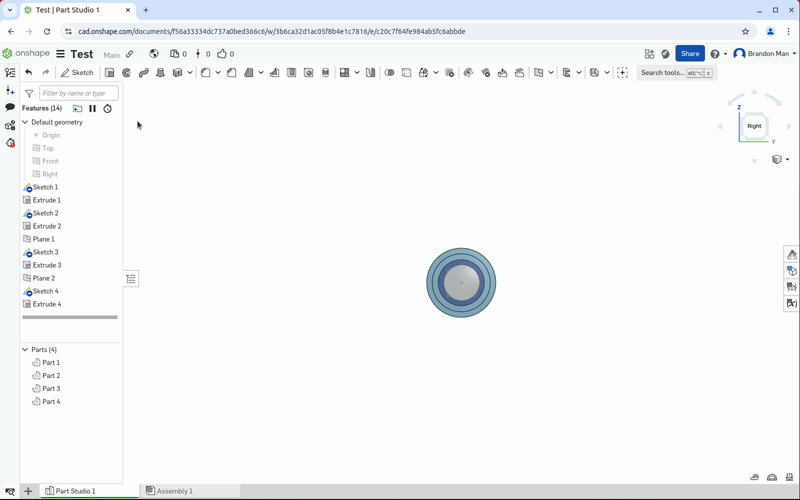
key(right, 2)
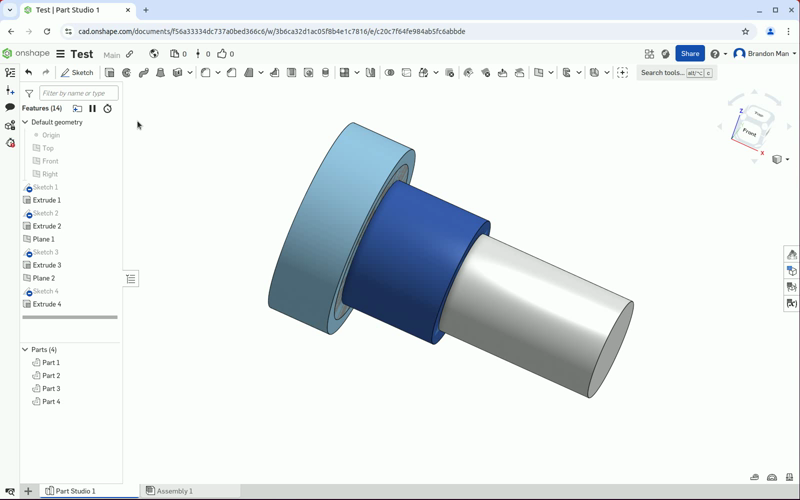
key(down, 2)
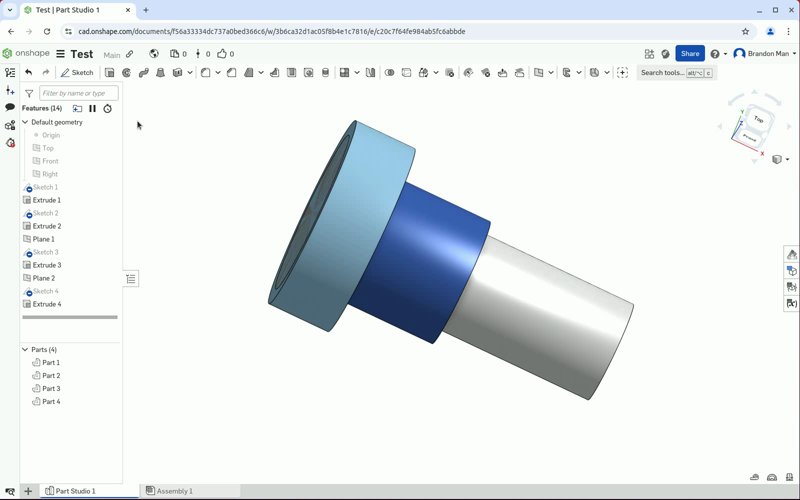
key(up, 2)
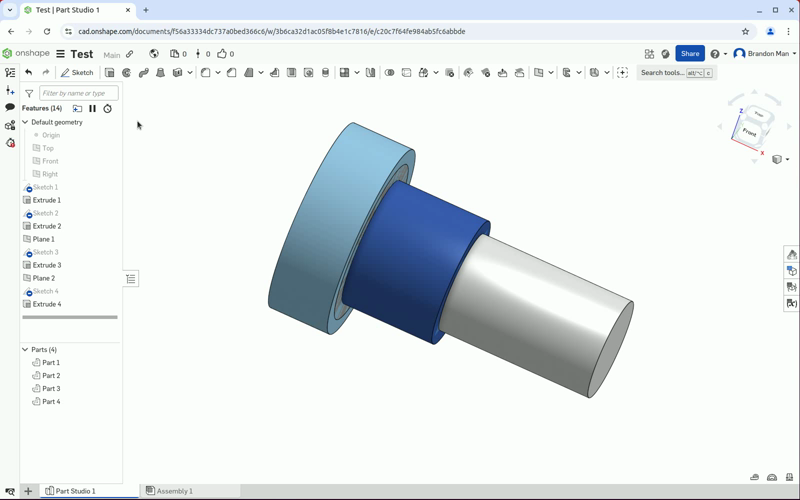
key(left, 2)
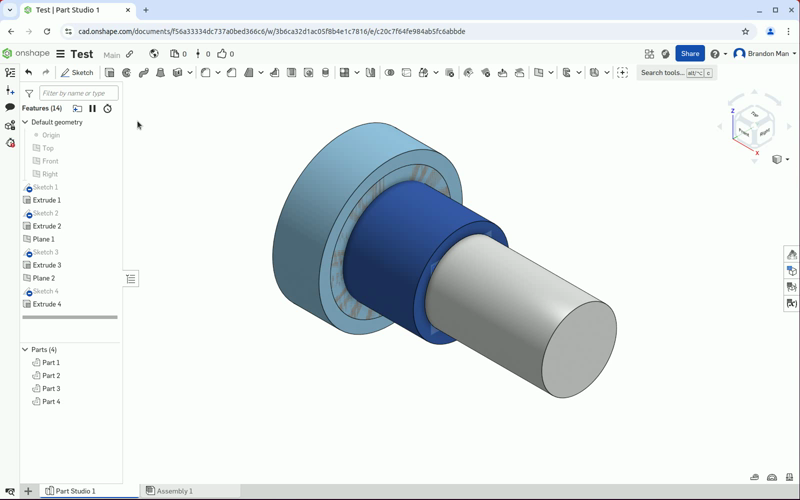
mouse_move(73, 189)
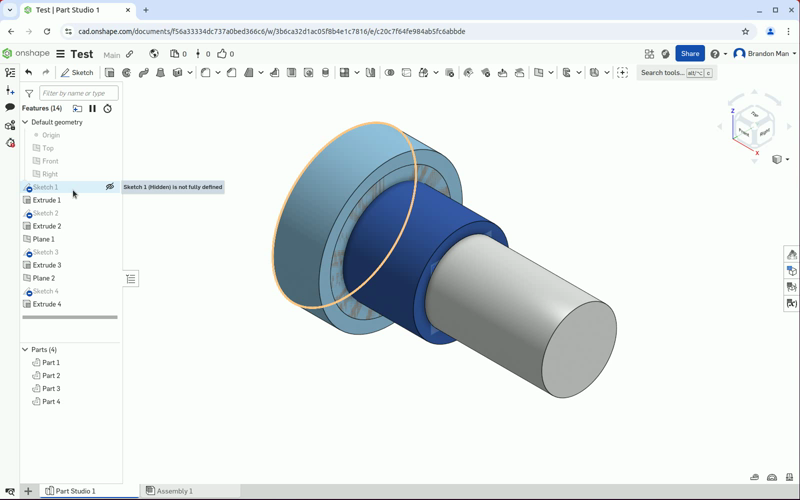
click(73, 189)